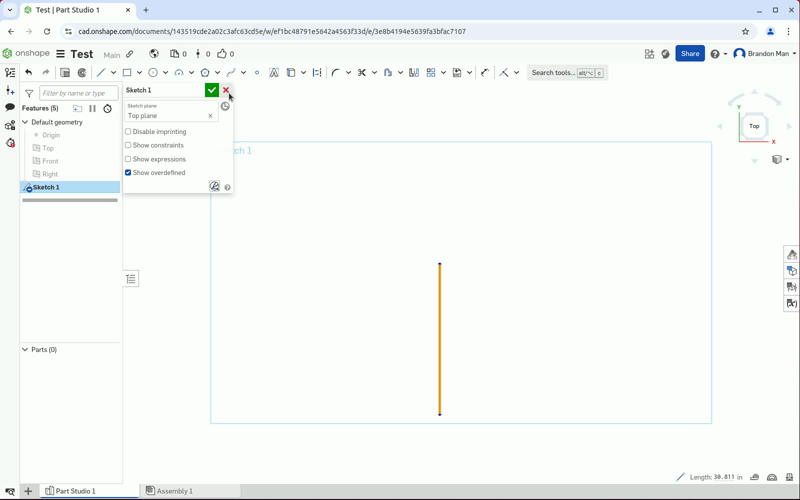
key(shift+h)
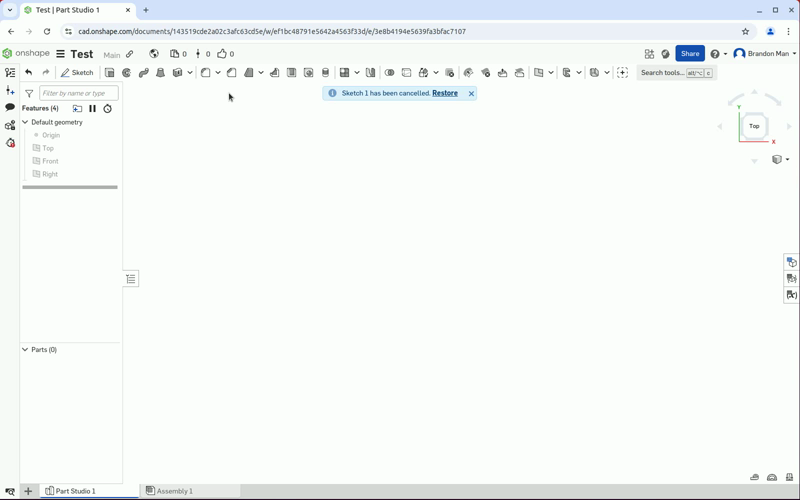
mouse_move(73, 352)
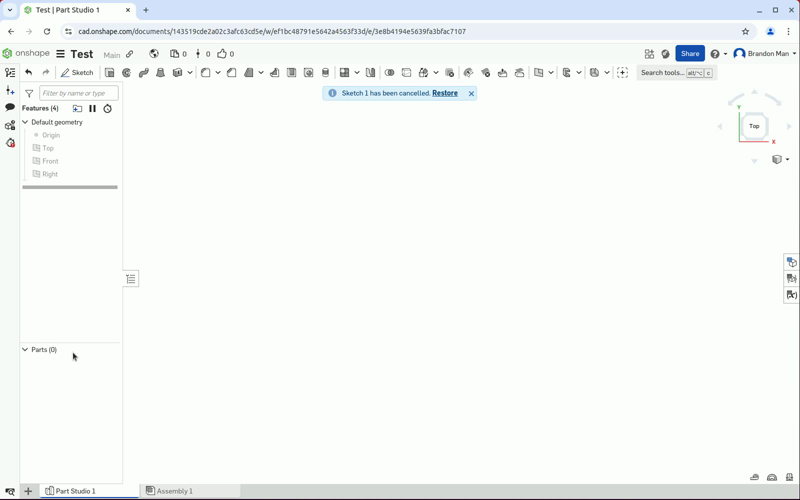
key(y)
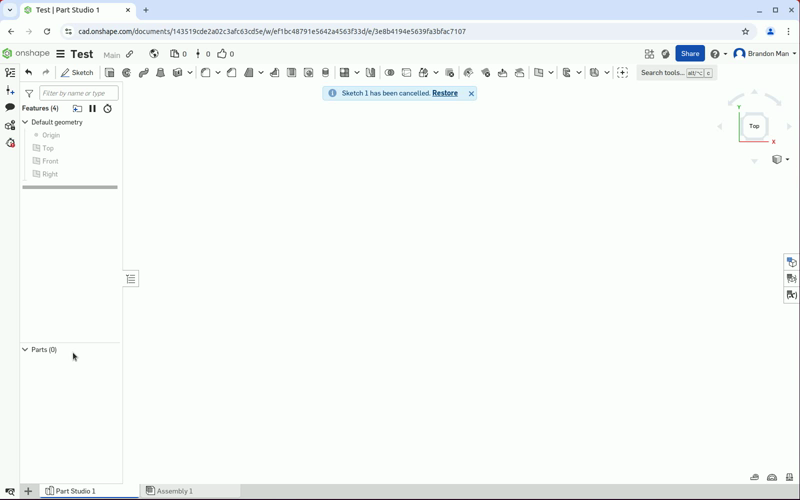
key(shift+p)
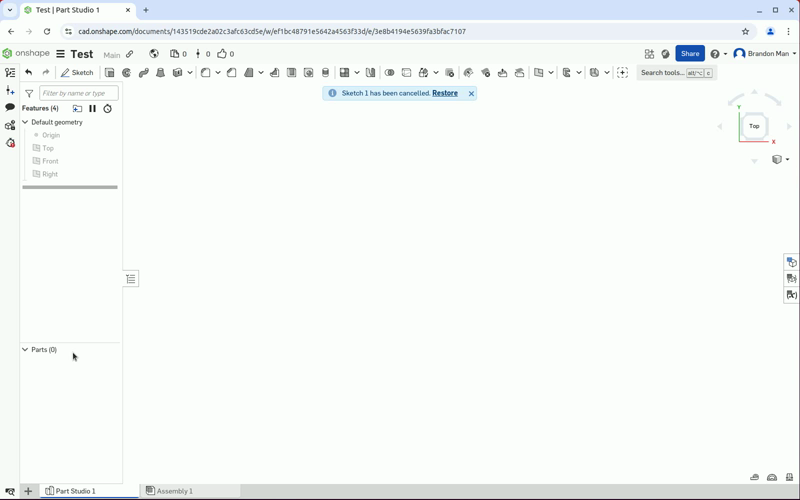
key(space)
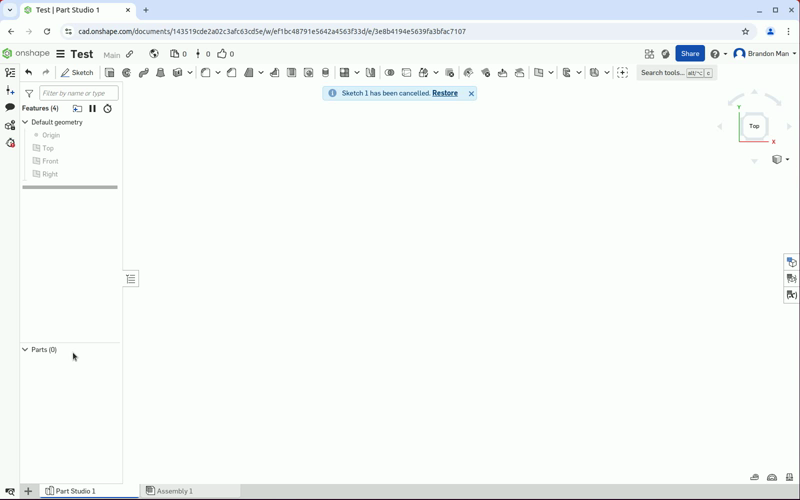
key_down(shift)
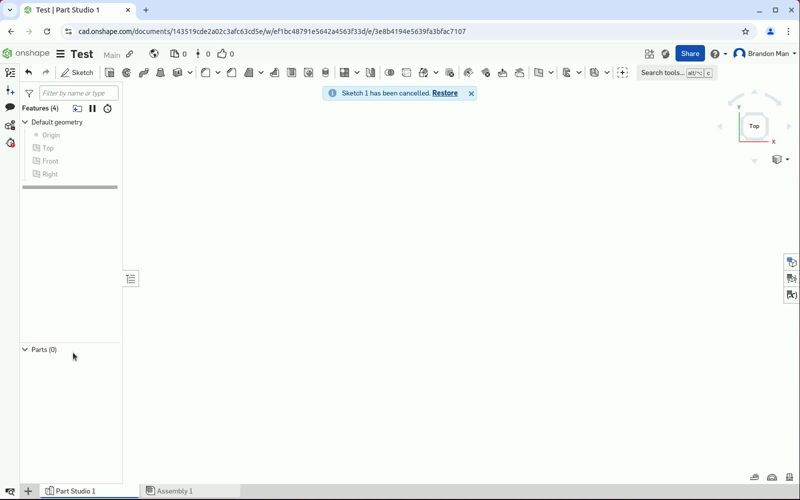
key(up)
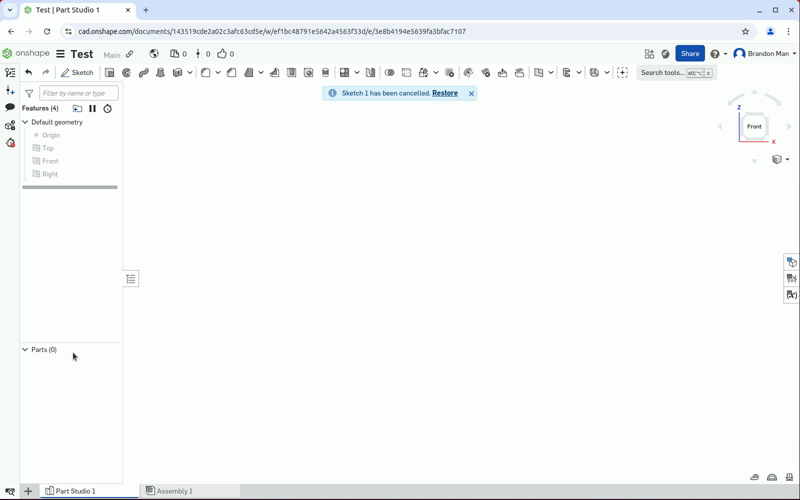
key_up(shift)
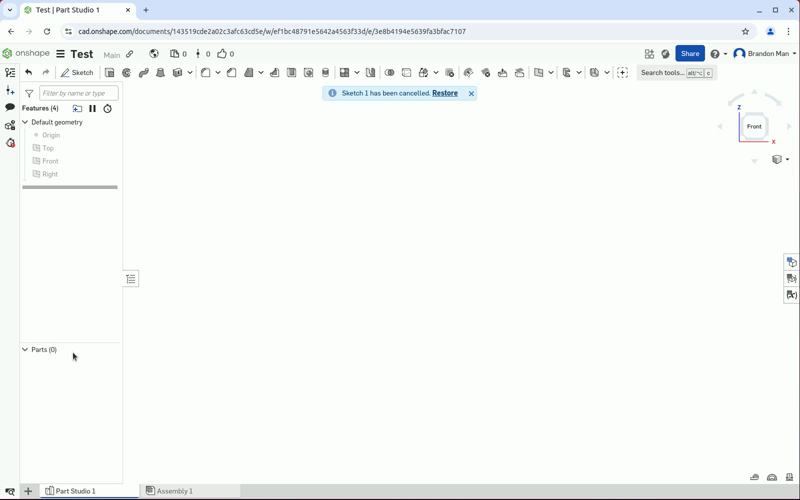
key(space)
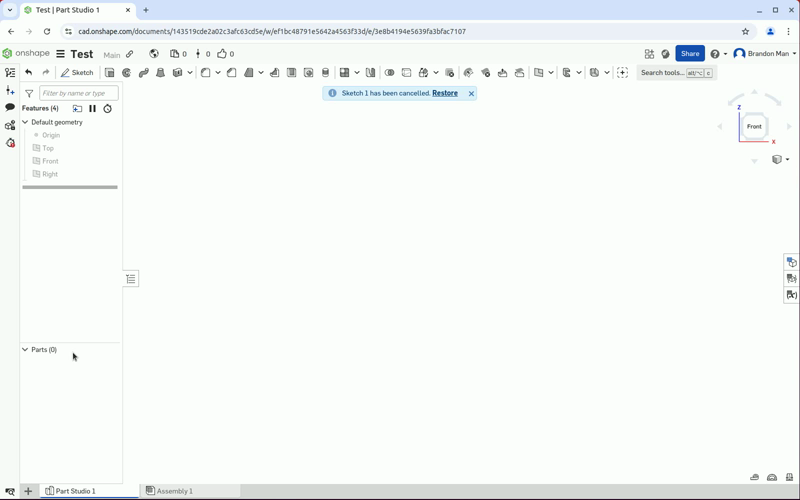
key_down(shift)
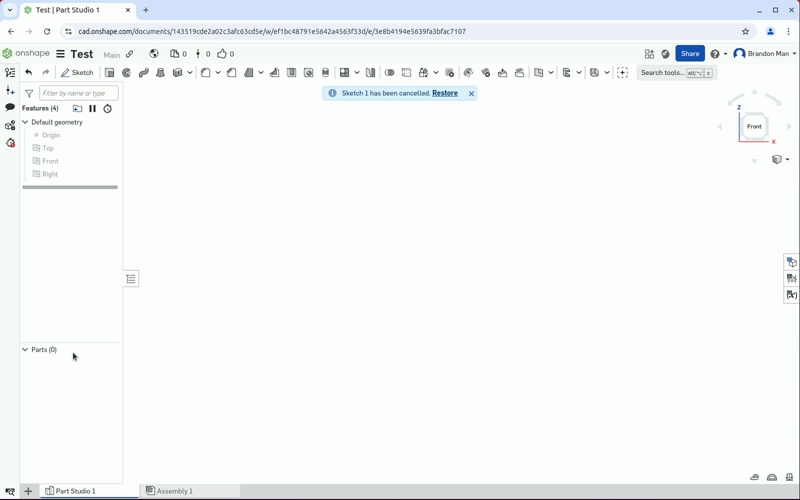
key(left)
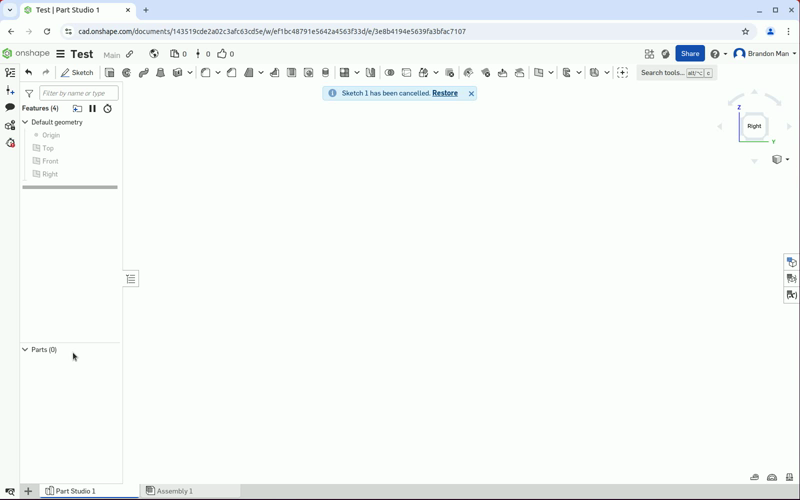
key_up(shift)
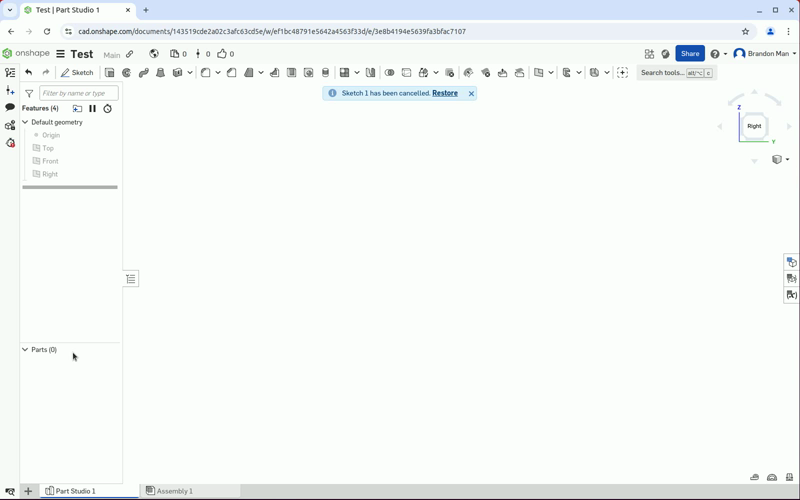
mouse_move(73, 352)
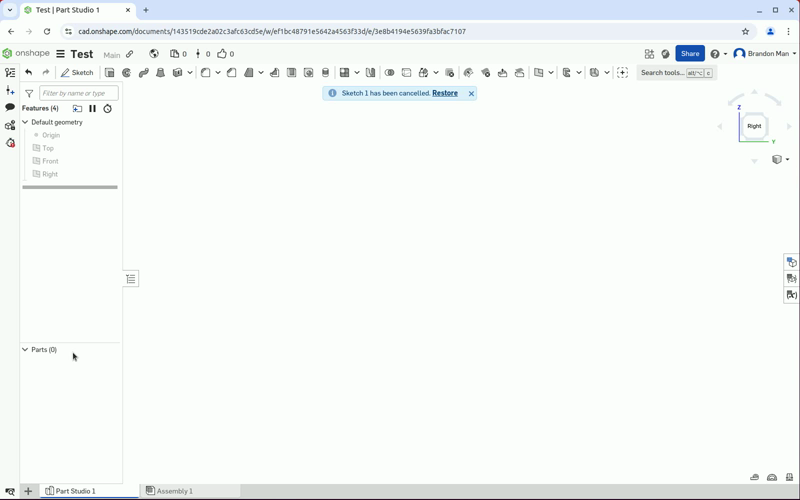
key(shift+y)
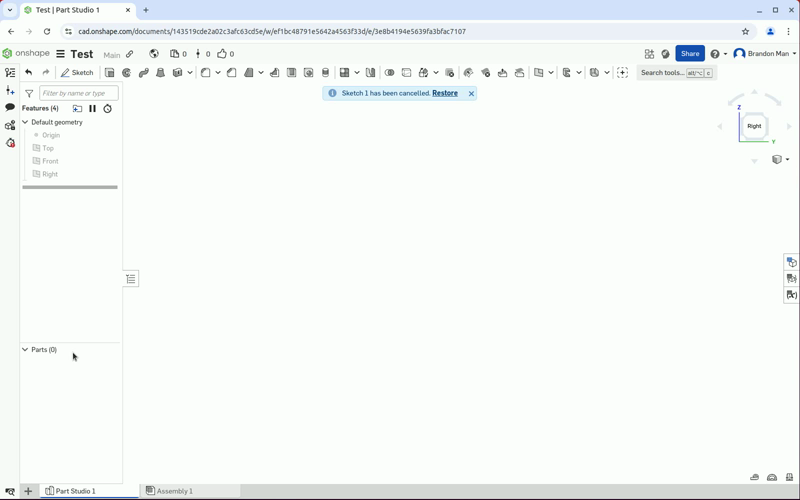
key(shift+s)
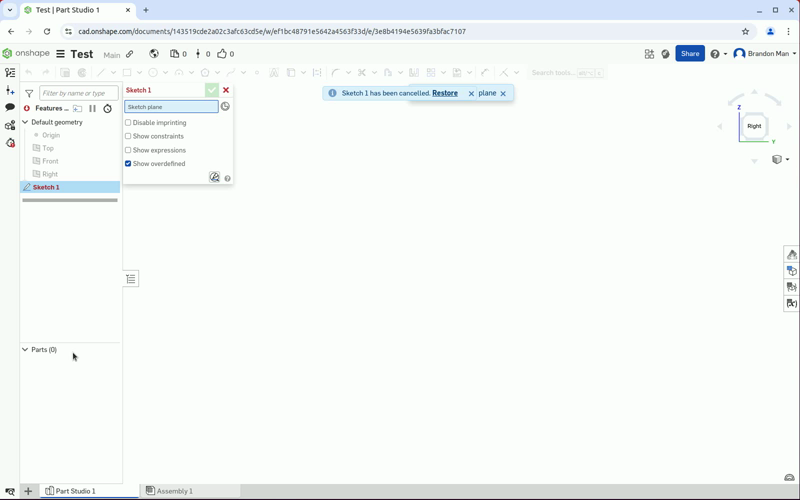
mouse_move(73, 176)
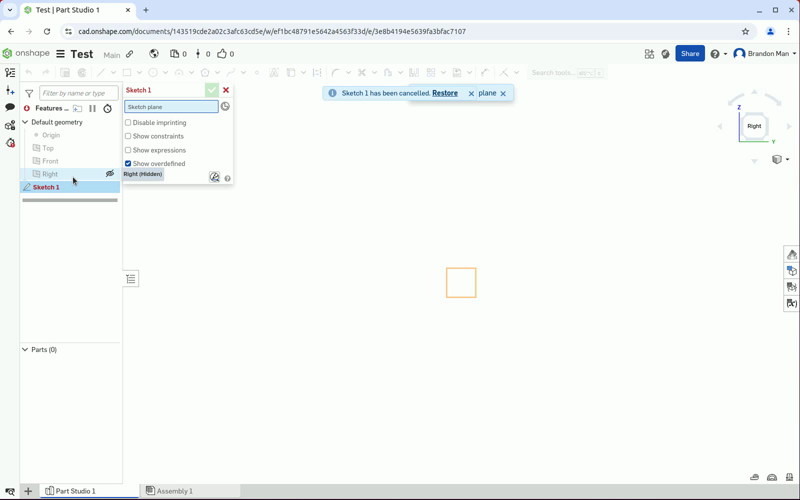
click(73, 176)
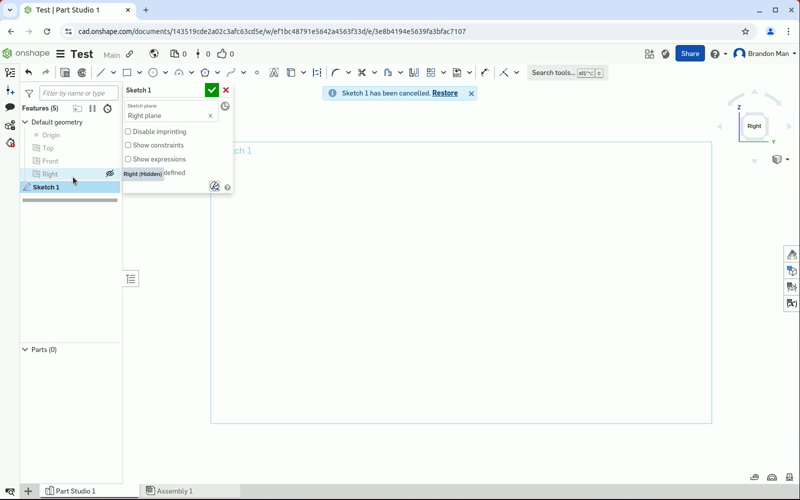
mouse_move(73, 352)
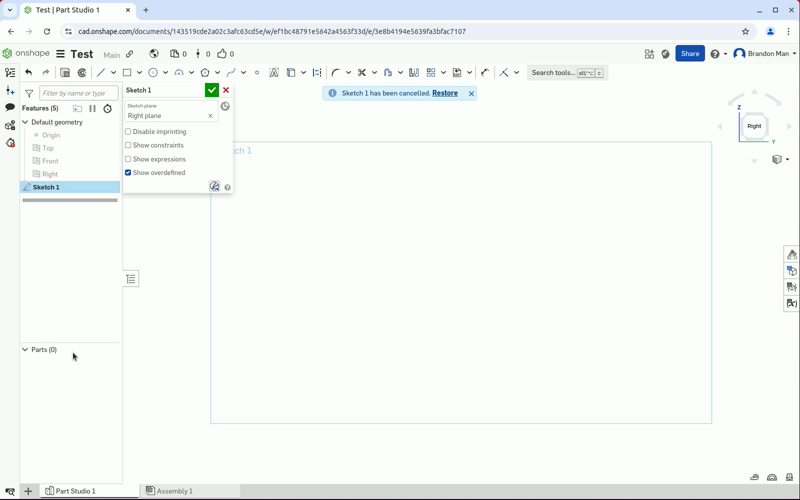
key(y)
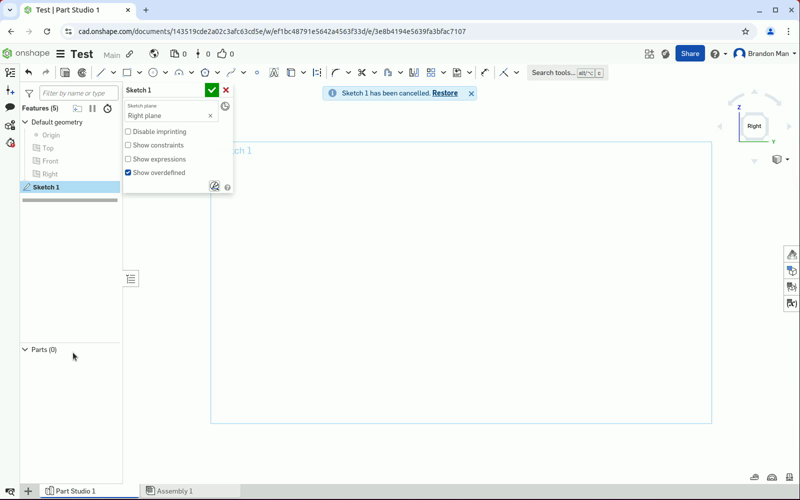
key(l)
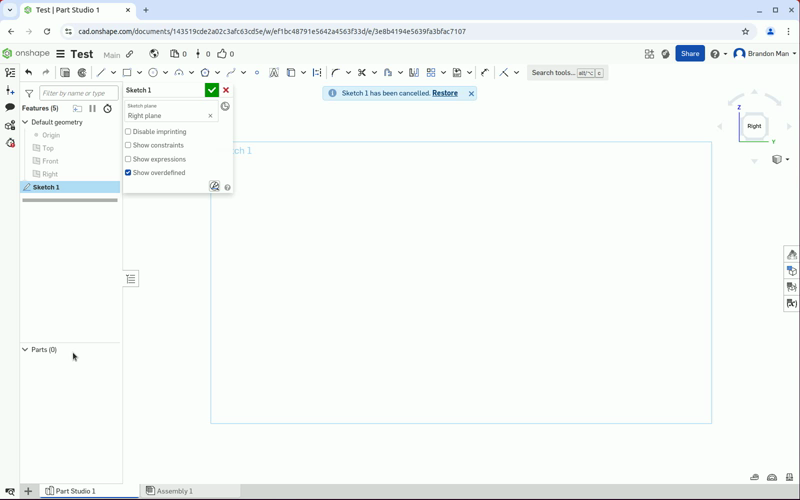
key_down(shift)
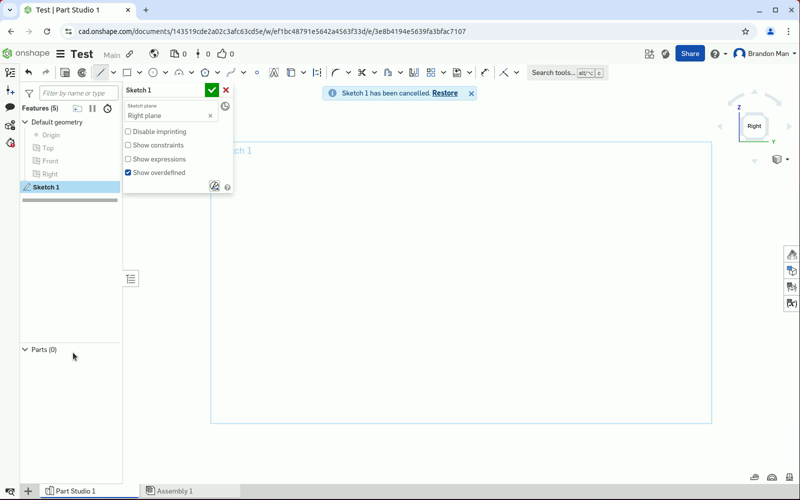
mouse_move(460, 282)
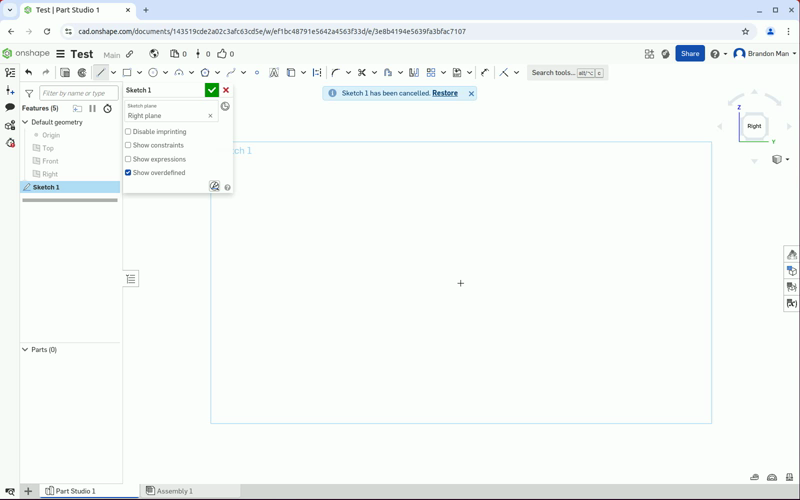
click(460, 282)
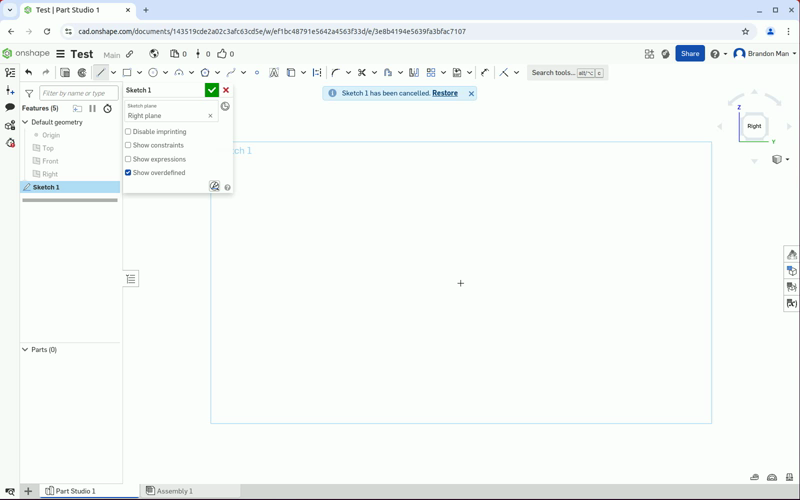
key_up(shift)
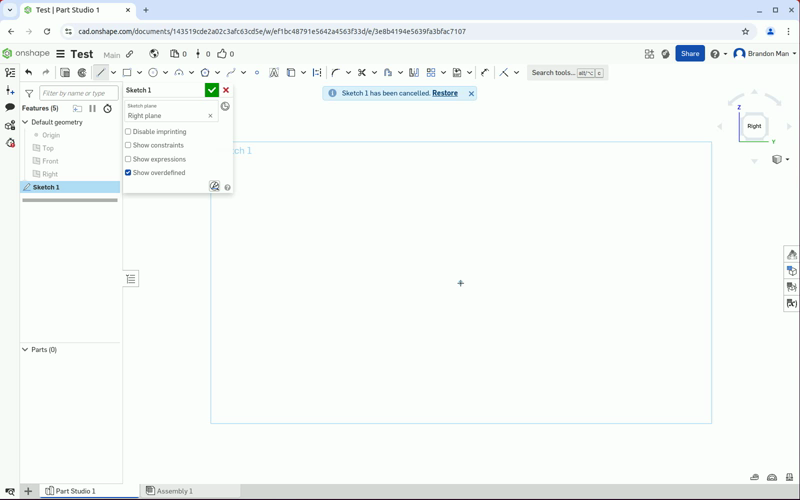
key_down(shift)
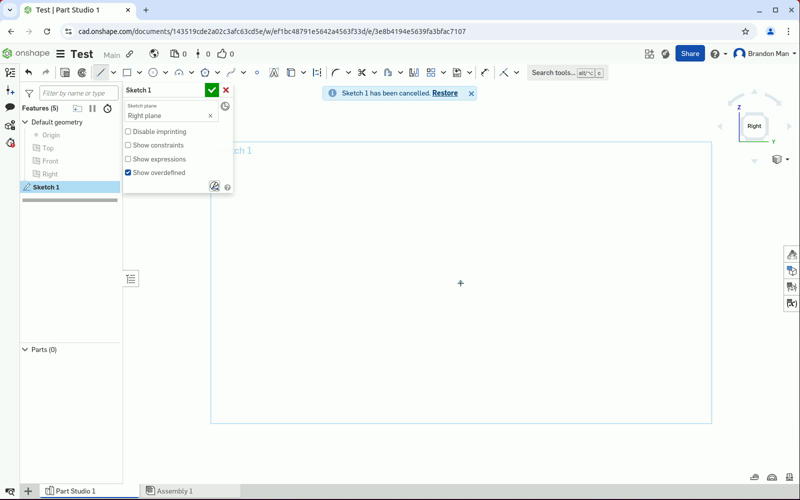
mouse_move(573, 282)
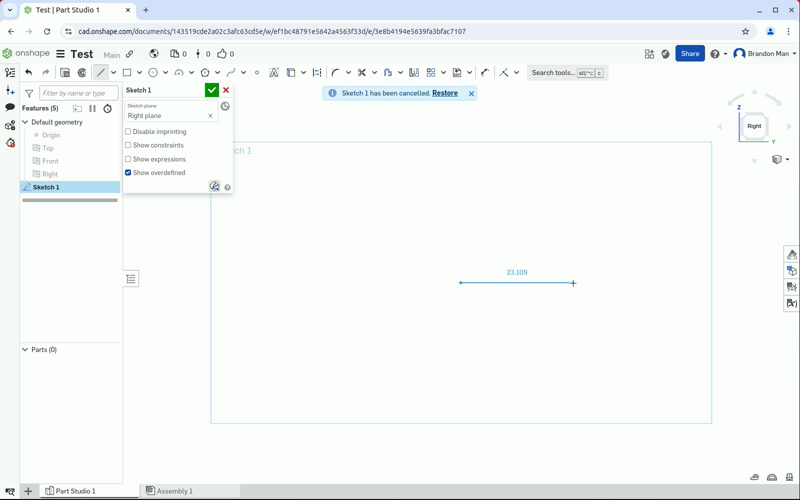
click(573, 282)
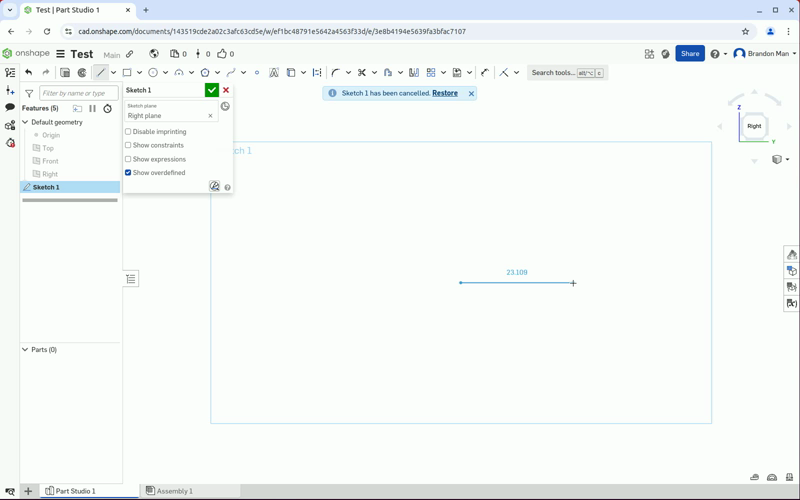
key_up(shift)
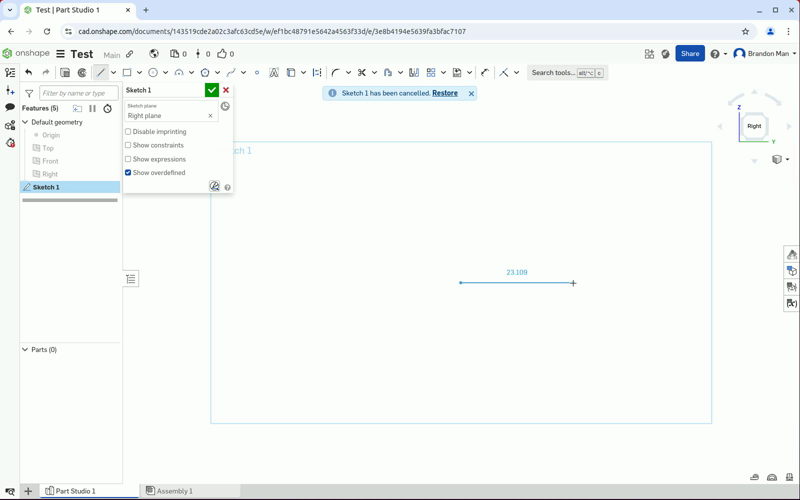
key_down(shift)
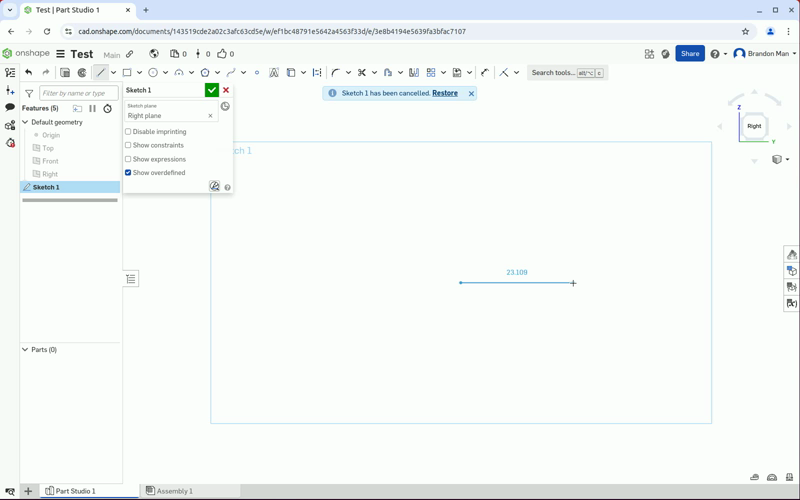
mouse_move(573, 204)
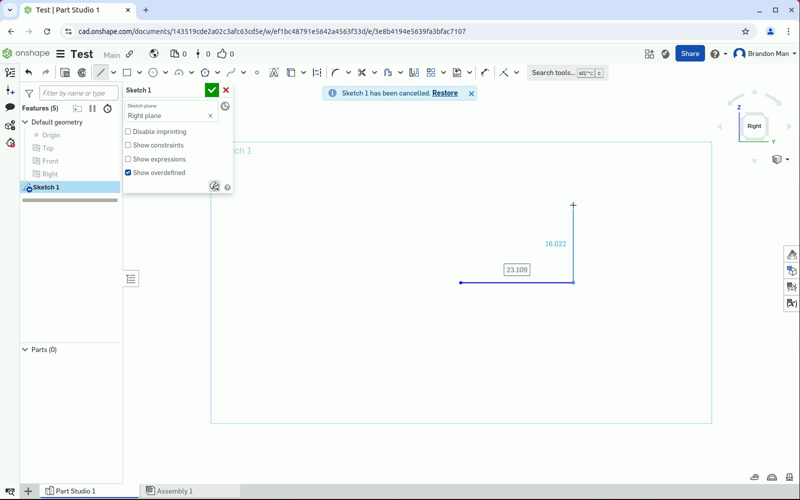
click(573, 204)
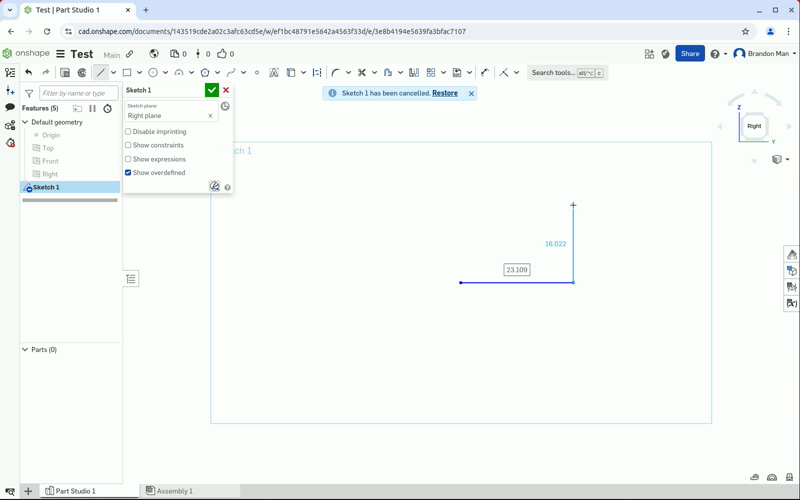
key_up(shift)
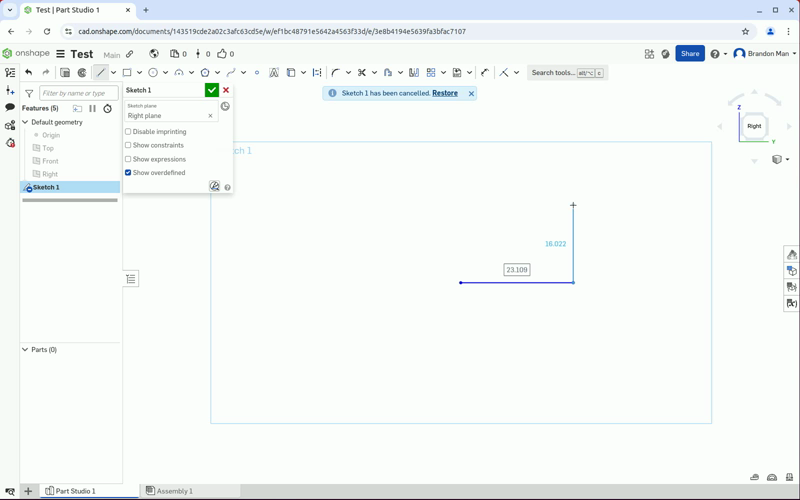
key_down(shift)
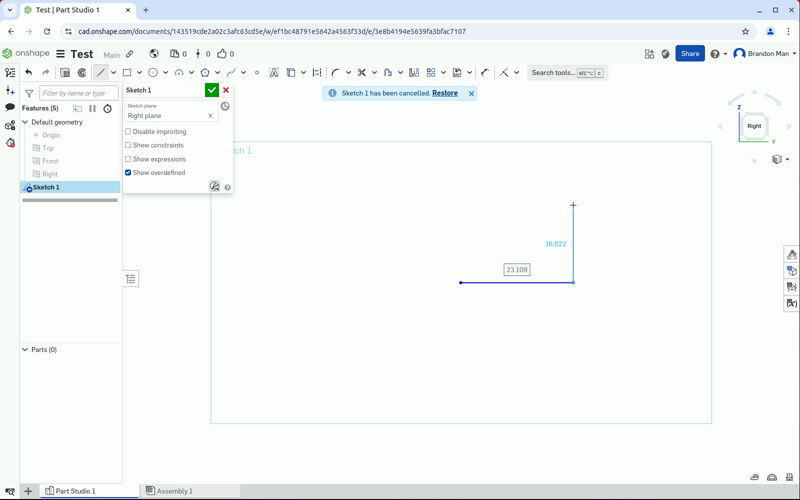
mouse_move(460, 204)
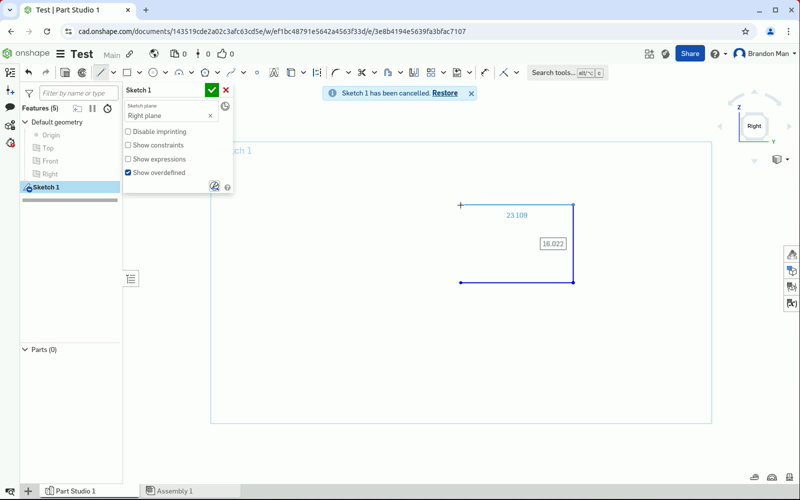
click(460, 204)
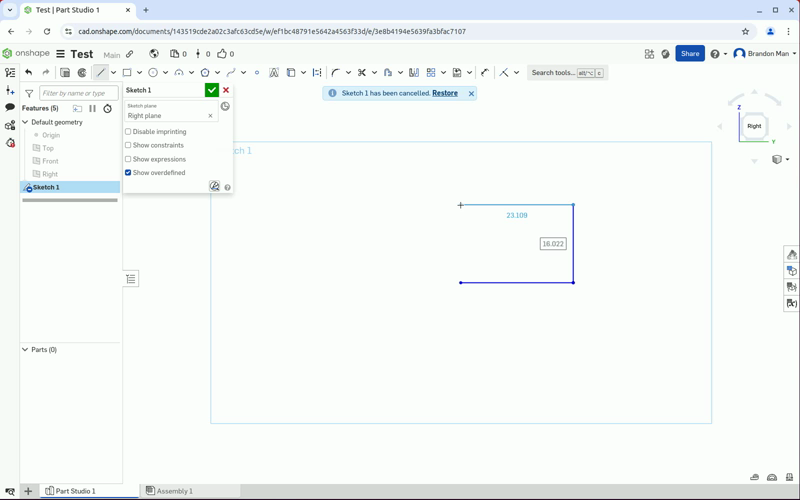
key_up(shift)
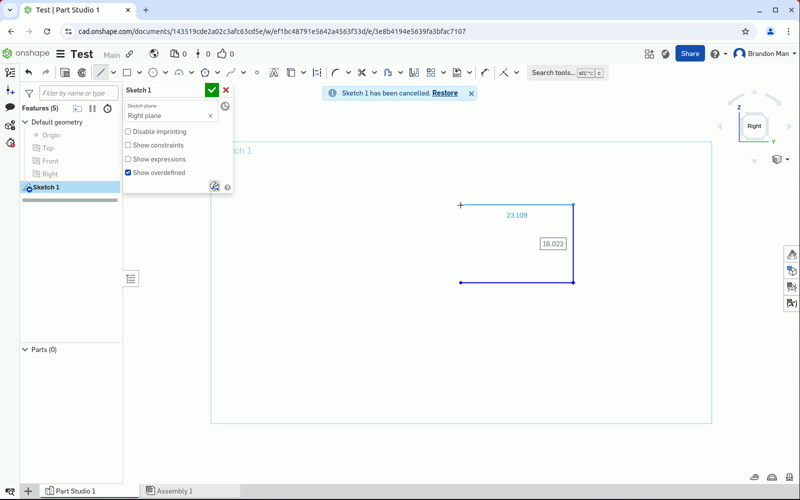
key_down(shift)
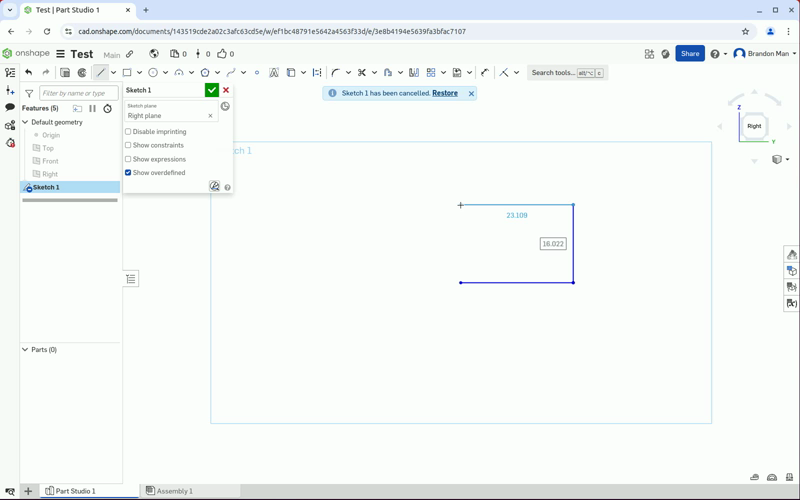
mouse_move(460, 282)
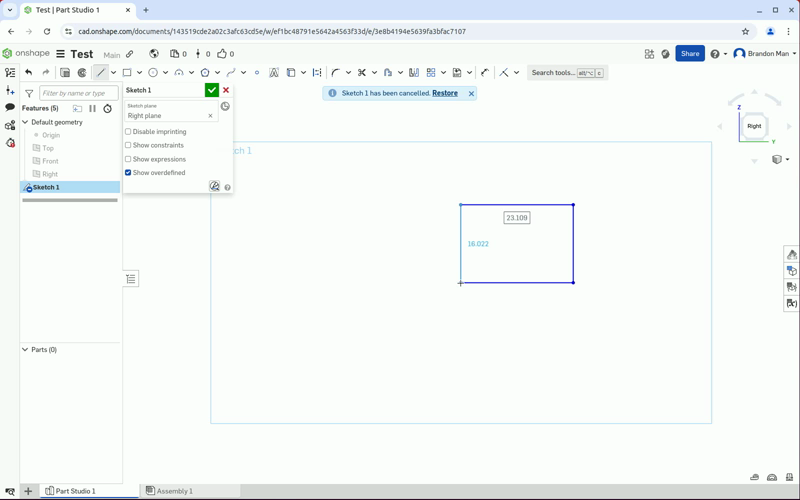
key_up(shift)
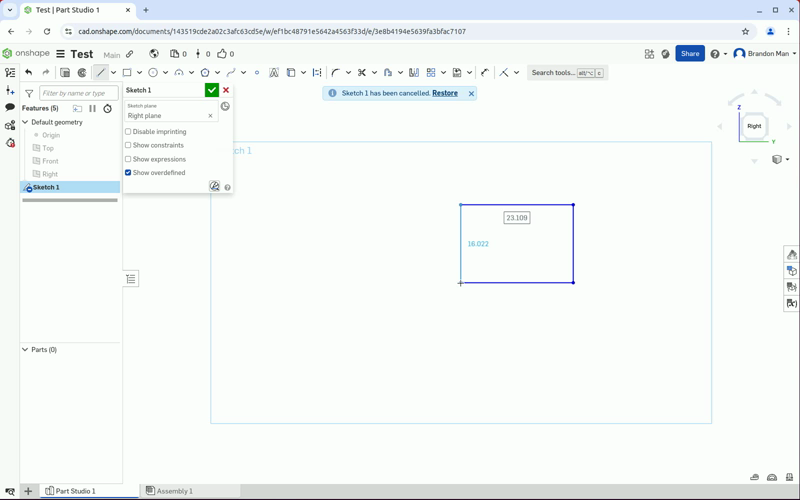
click(460, 282)
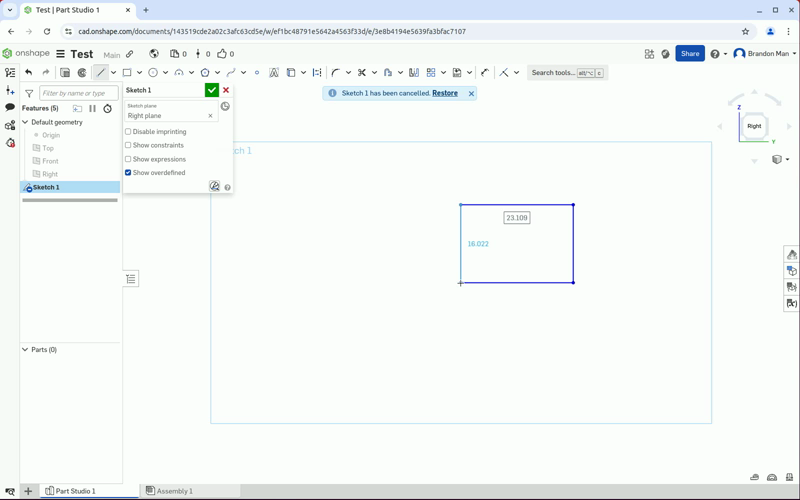
key(esc)
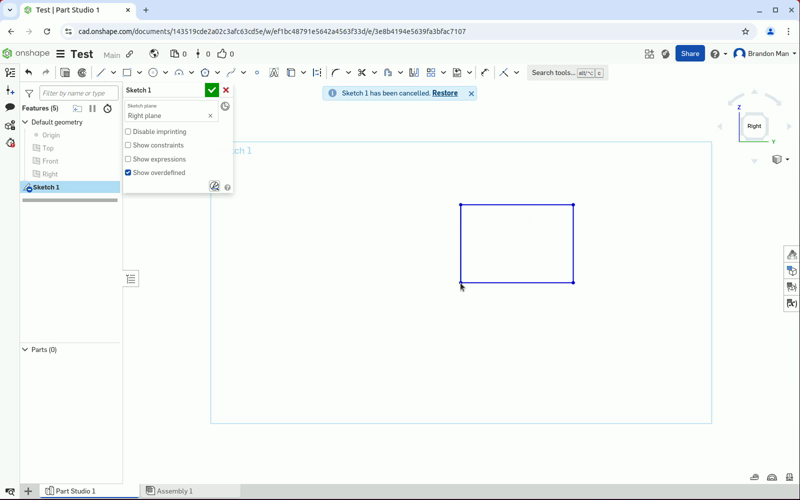
mouse_move(493, 216)
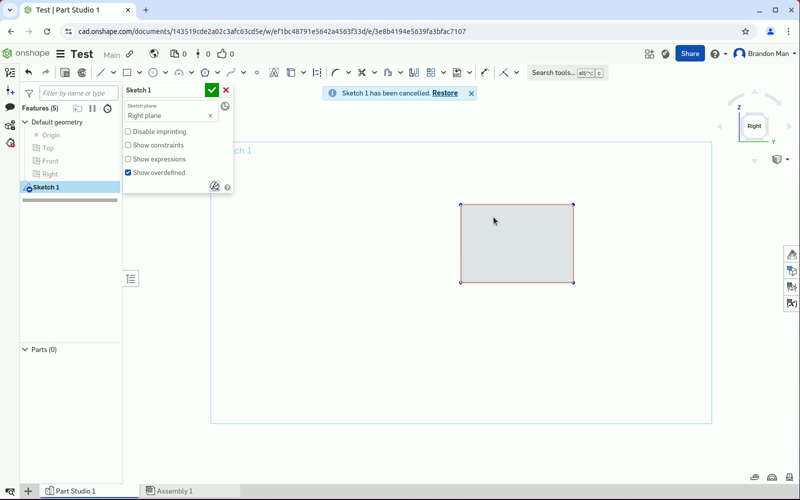
click(493, 216)
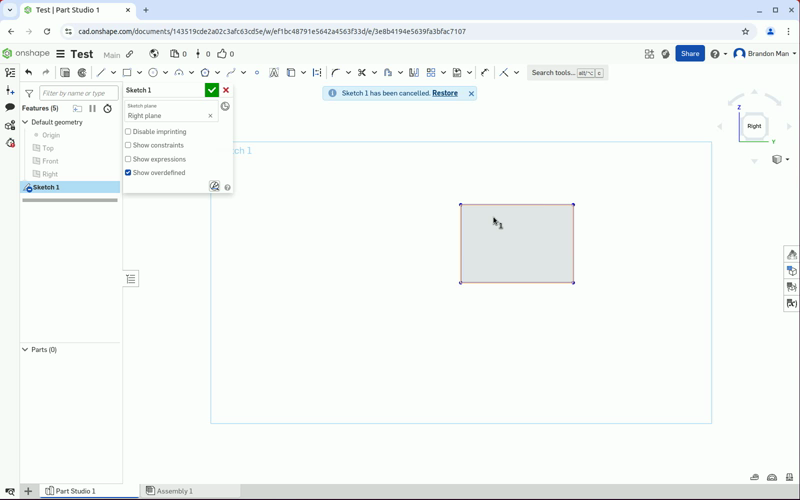
mouse_move(73, 352)
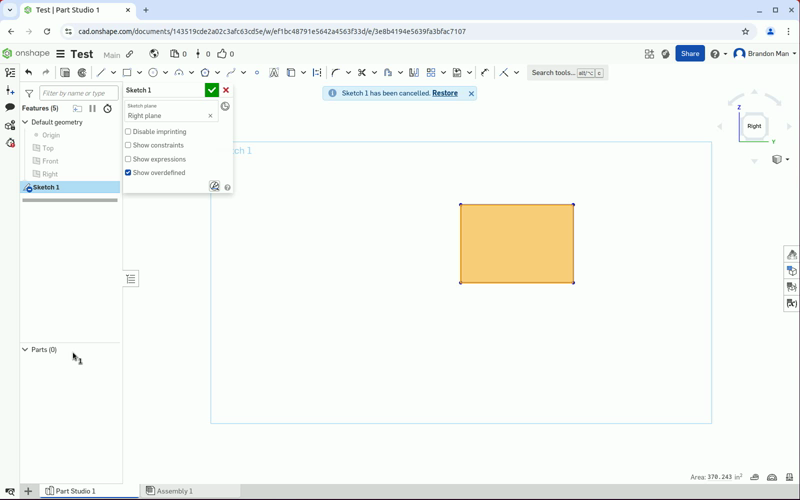
key(shift+y)
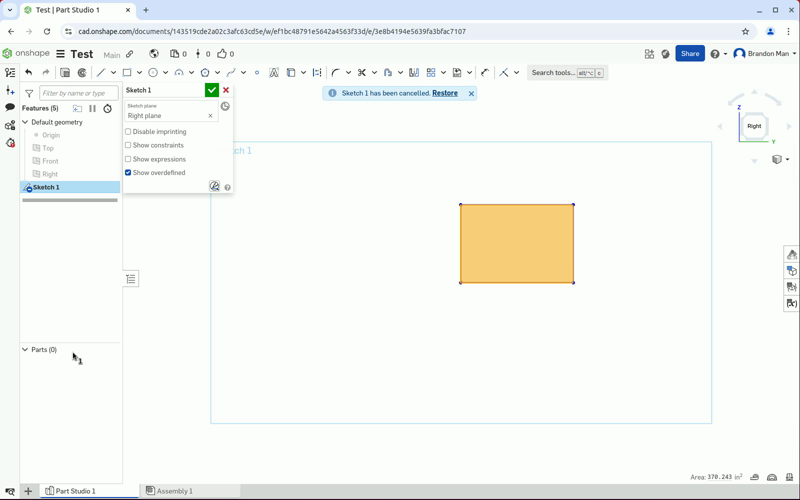
key(shift+e)
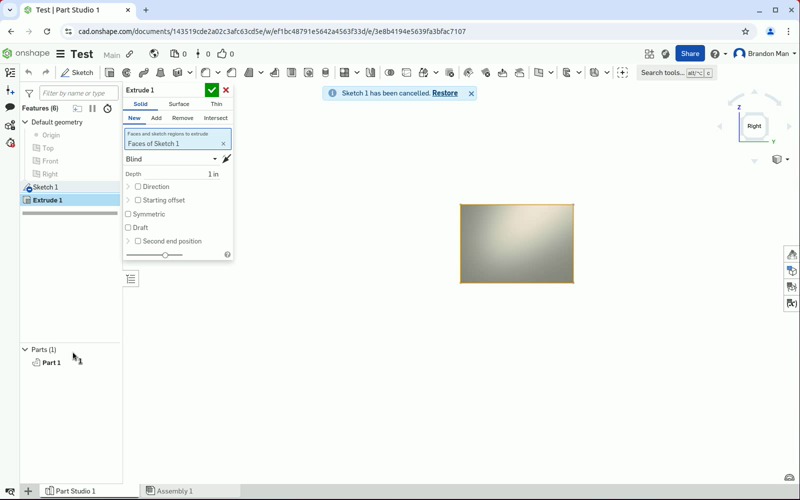
mouse_move(143, 106)
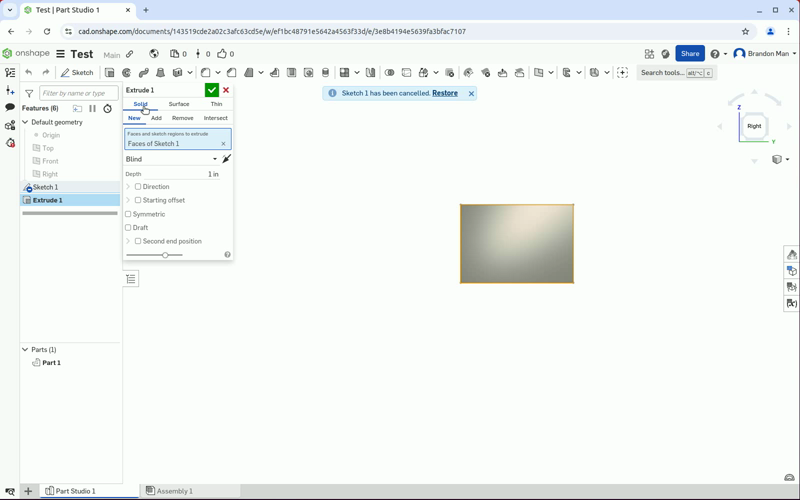
click(143, 106)
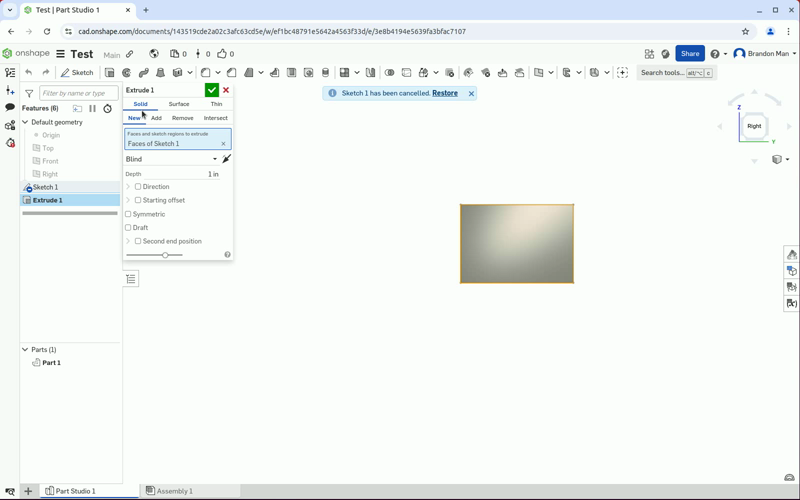
mouse_move(137, 120)
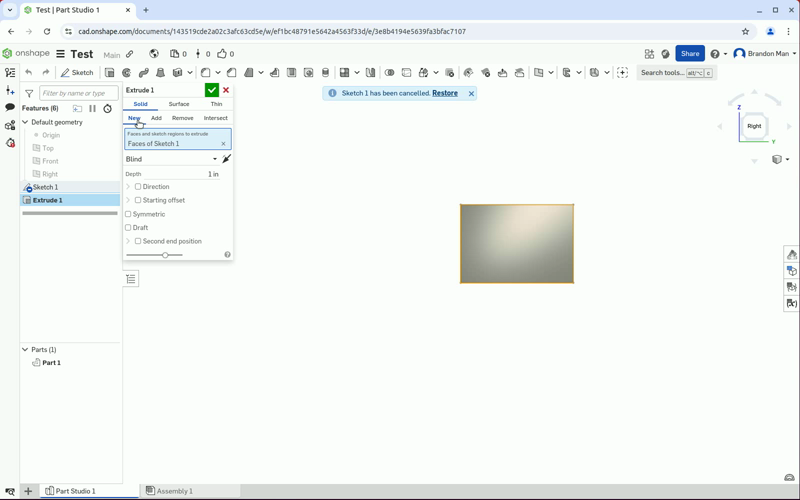
click(137, 120)
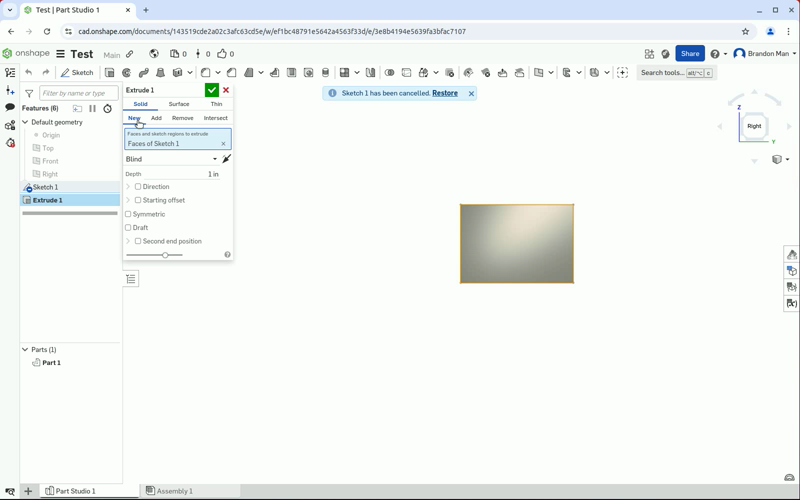
key(tab, 4)
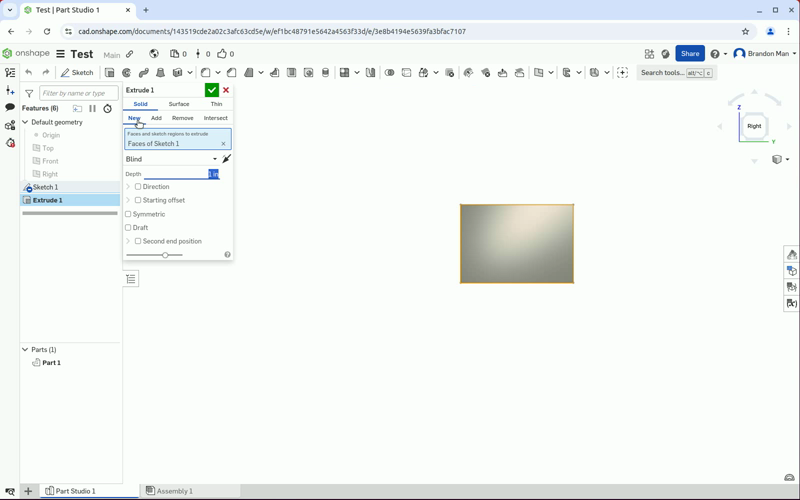
text(2.166)
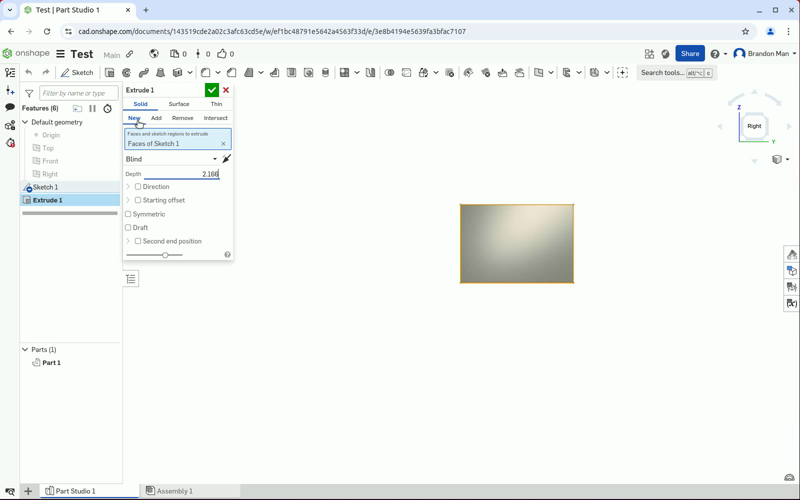
key(enter)
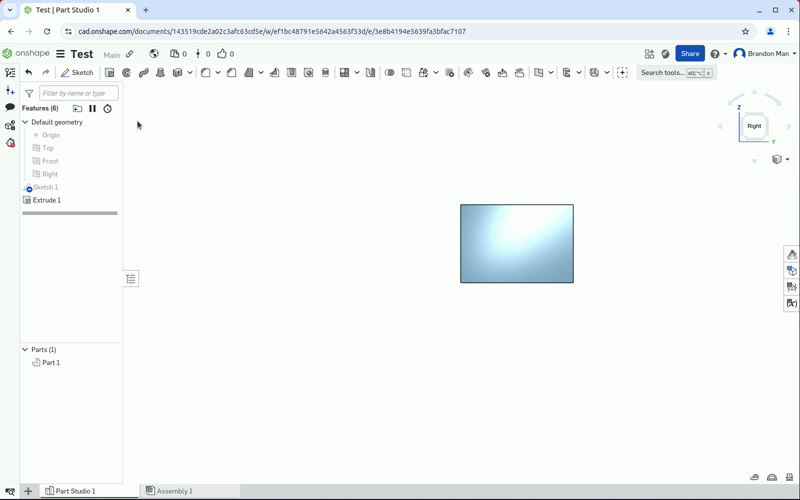
key(shift+h)
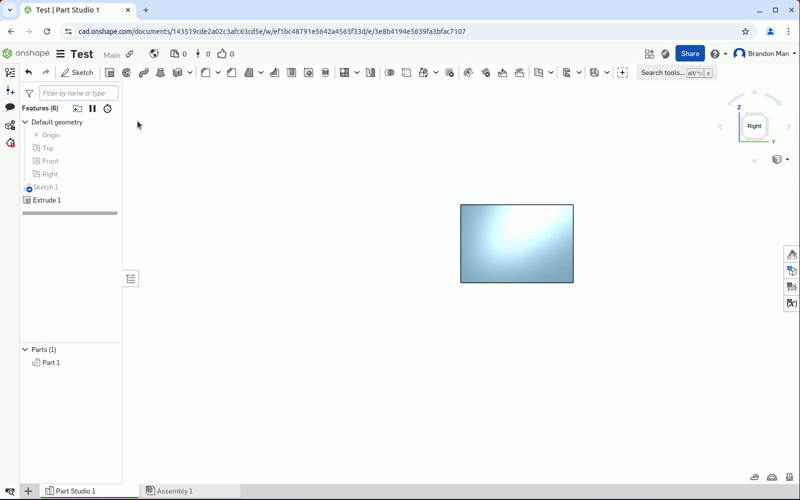
key(shift+h)
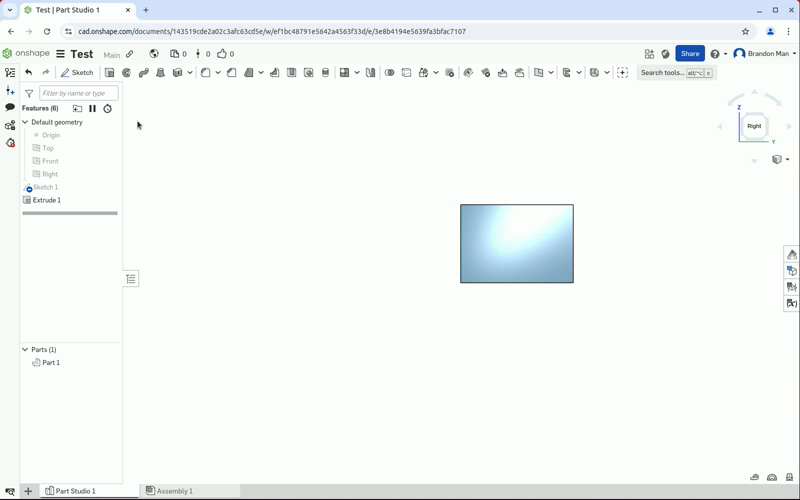
mouse_move(73, 189)
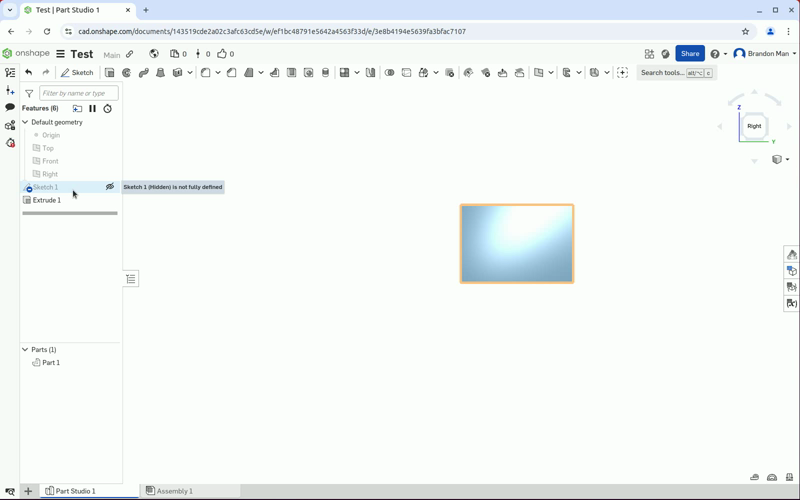
click(73, 189)
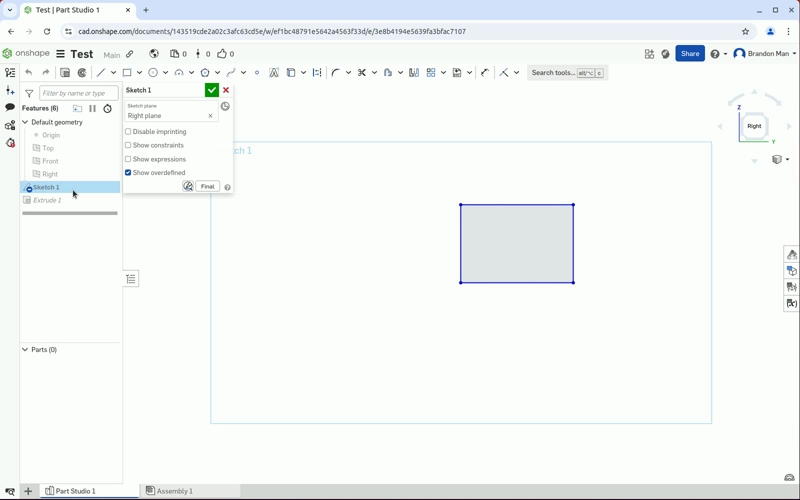
mouse_move(229, 92)
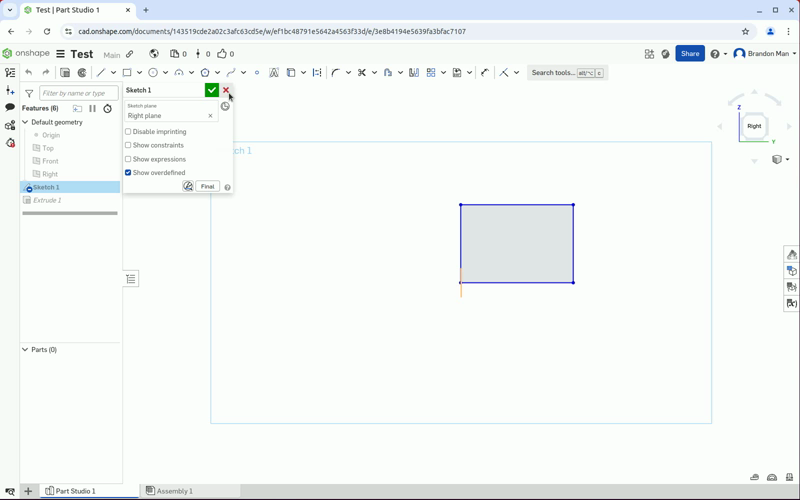
click(229, 92)
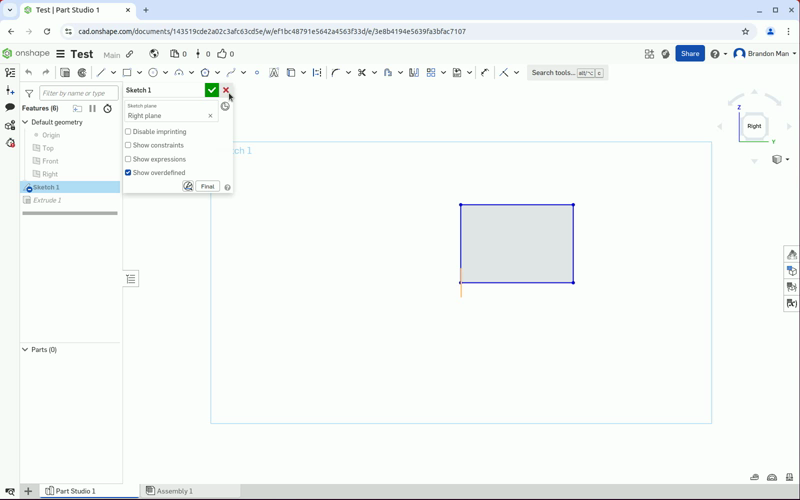
key(shift+s)
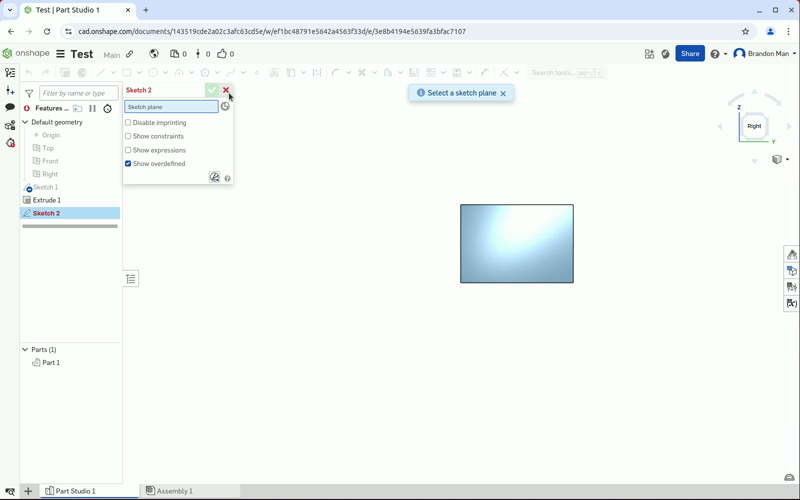
mouse_move(73, 176)
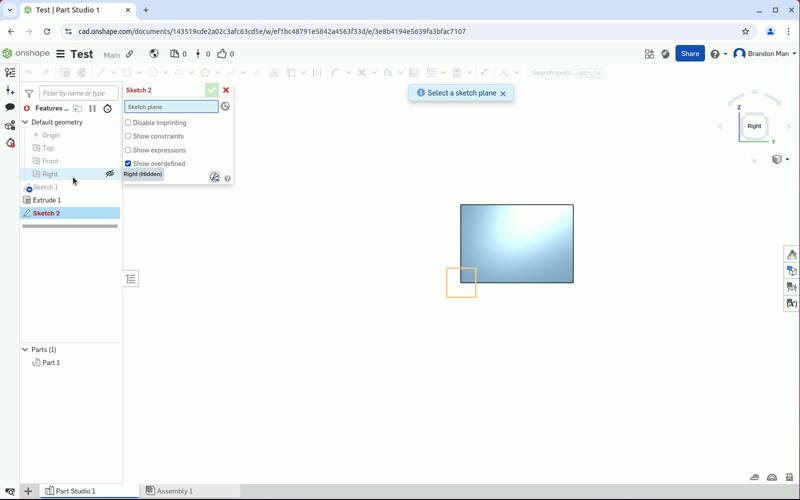
click(73, 176)
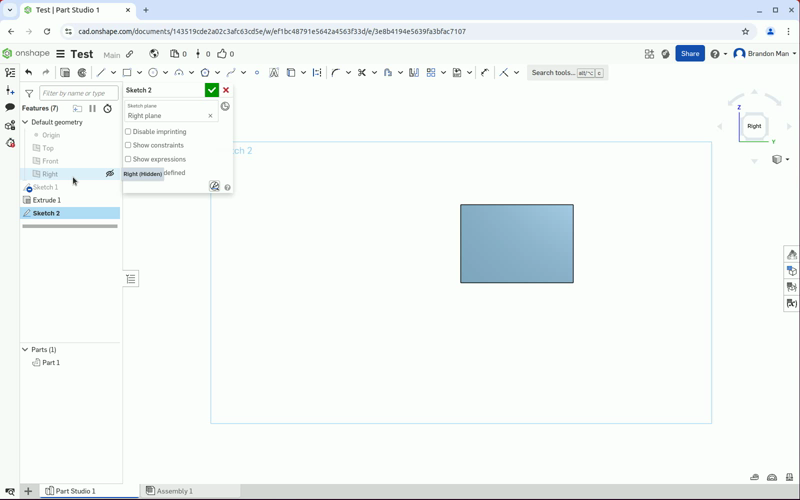
mouse_move(73, 352)
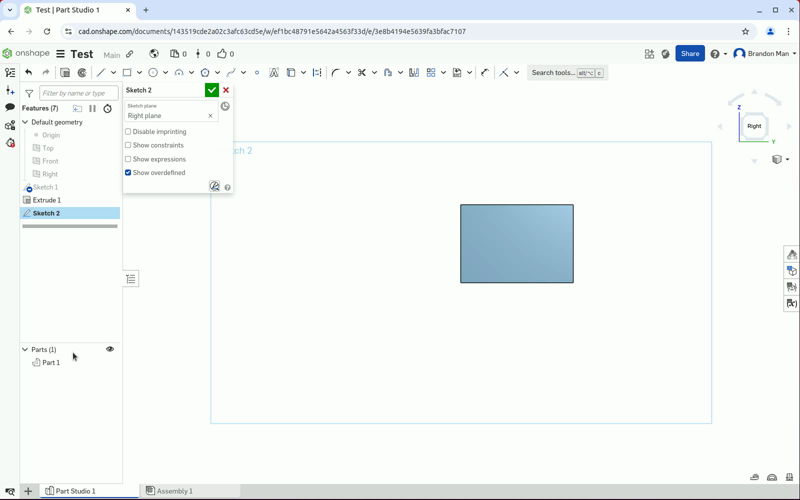
key(y)
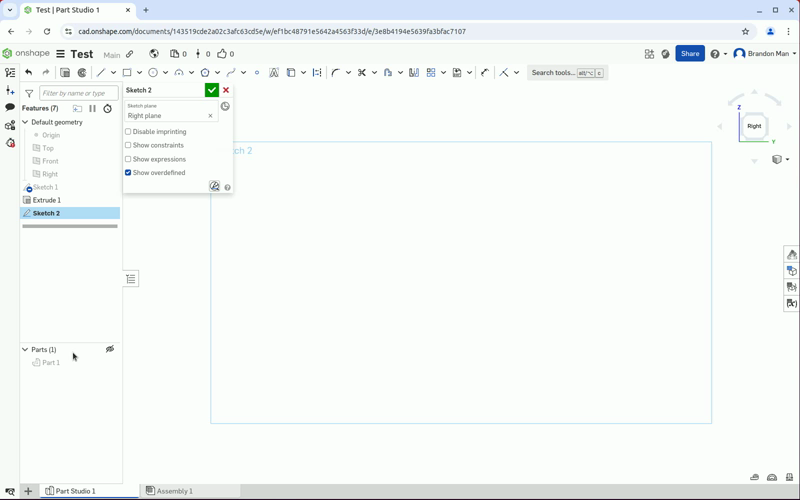
key(l)
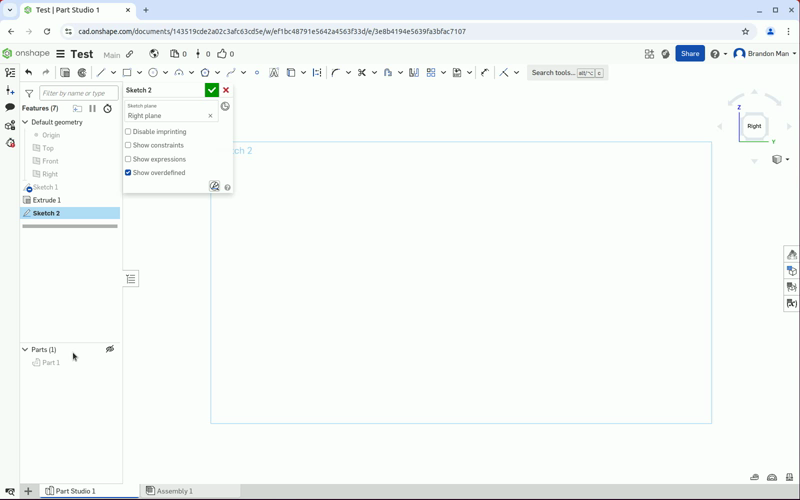
key_down(shift)
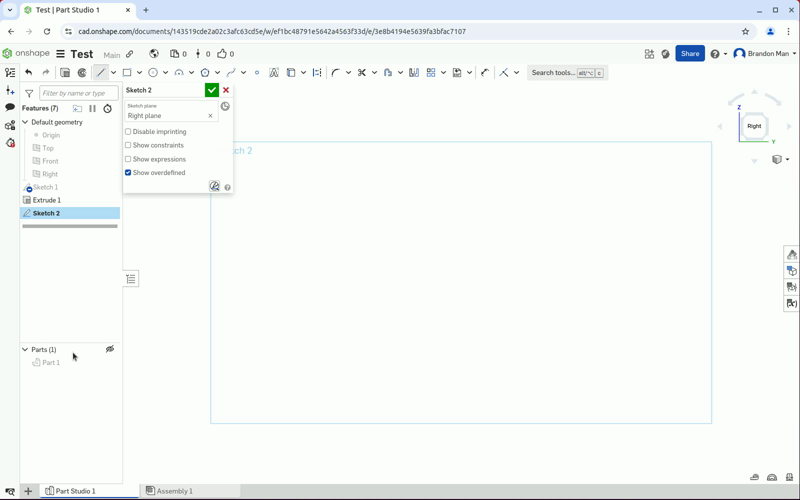
mouse_move(348, 351)
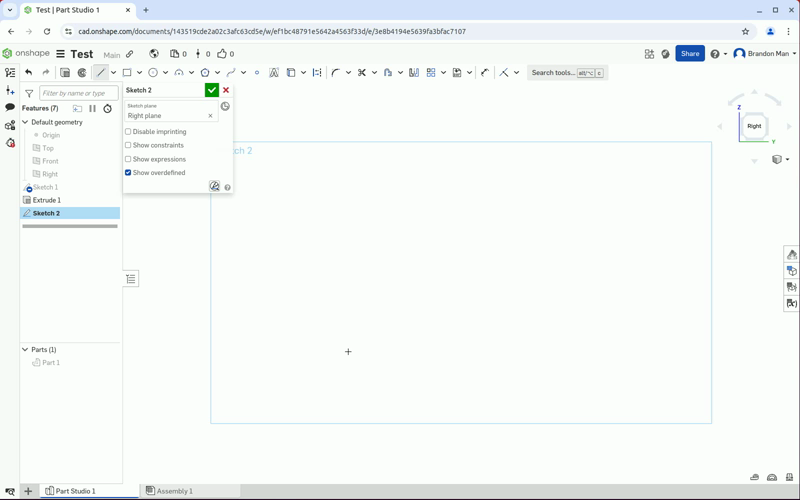
click(348, 351)
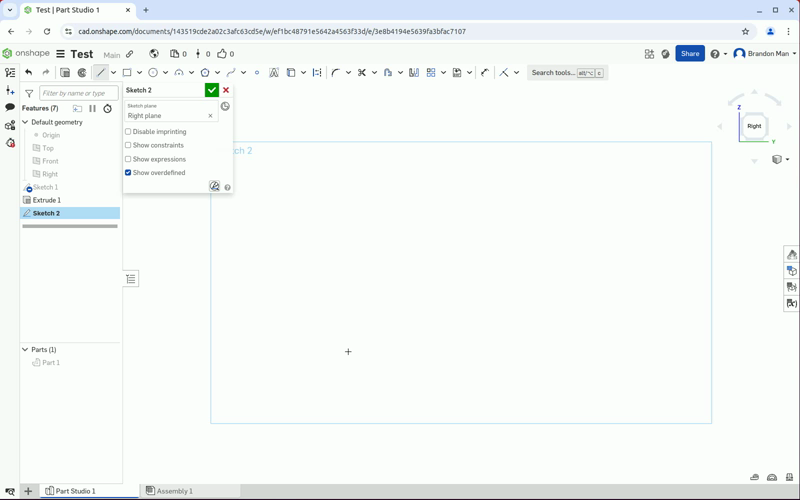
key_up(shift)
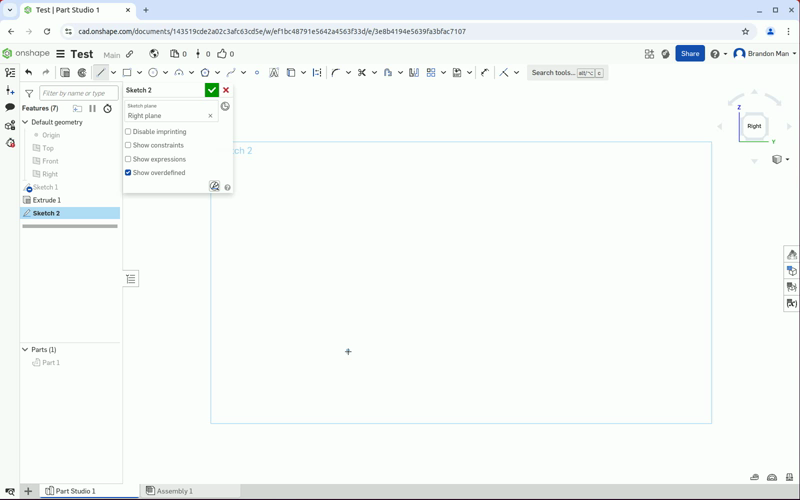
key_down(shift)
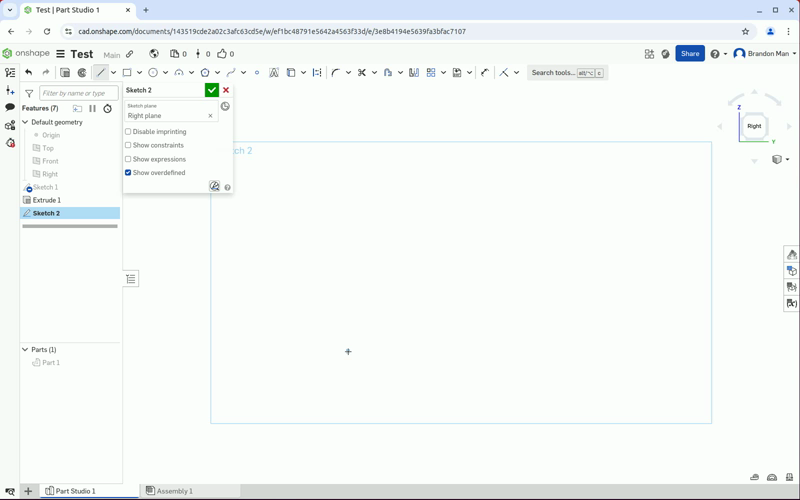
mouse_move(572, 351)
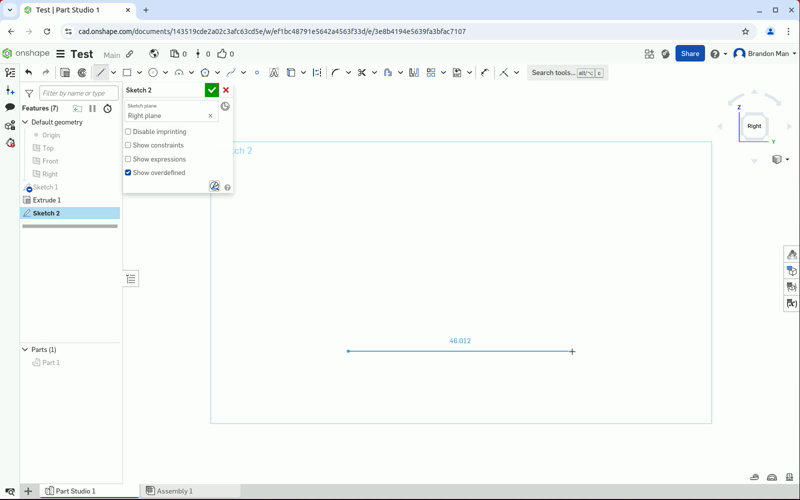
click(572, 351)
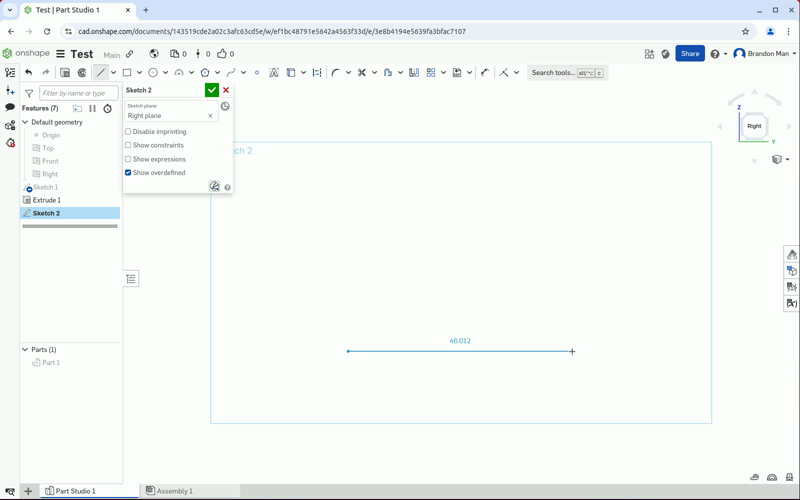
key_up(shift)
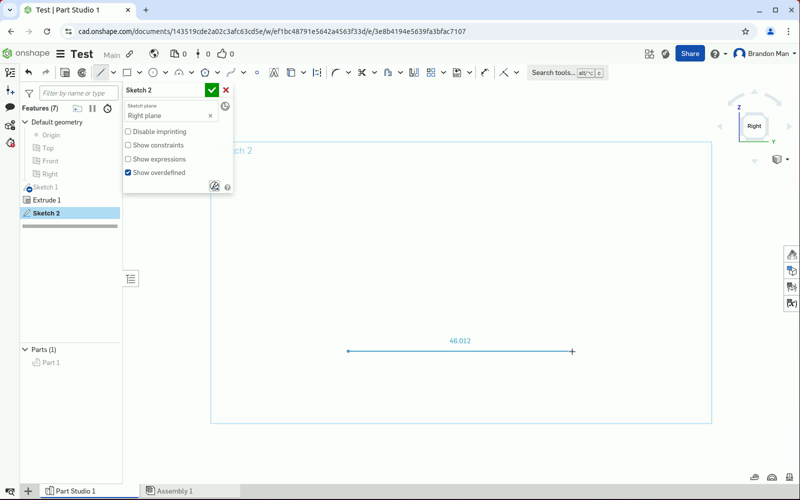
key_down(shift)
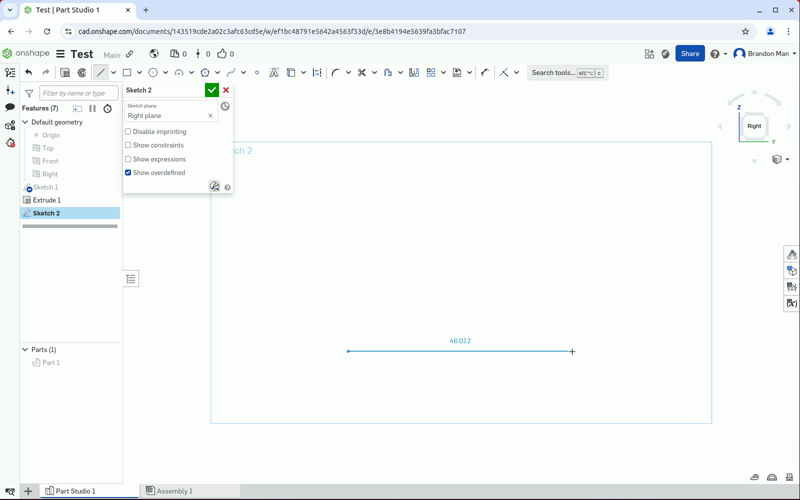
mouse_move(572, 282)
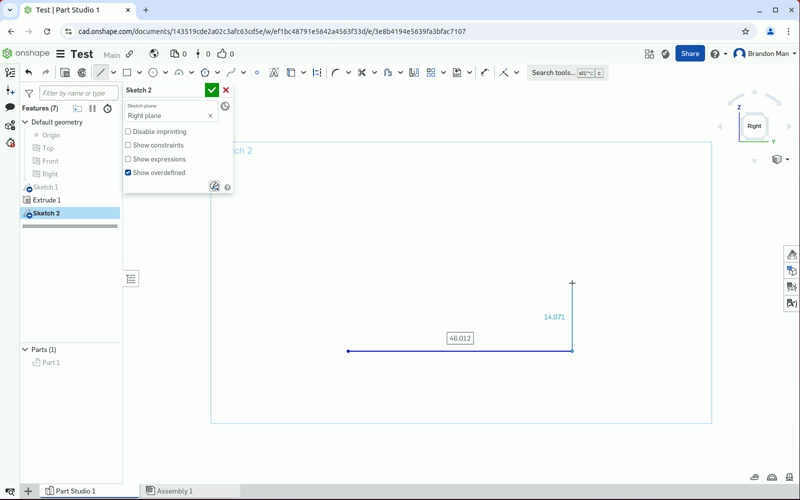
click(572, 282)
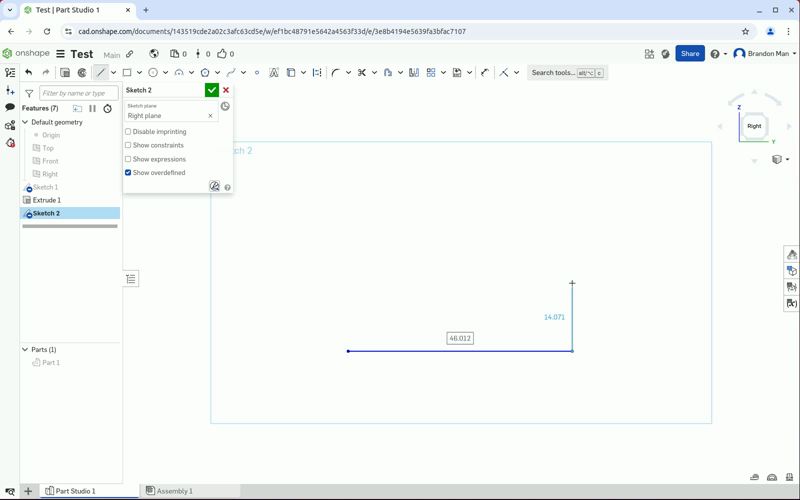
key_up(shift)
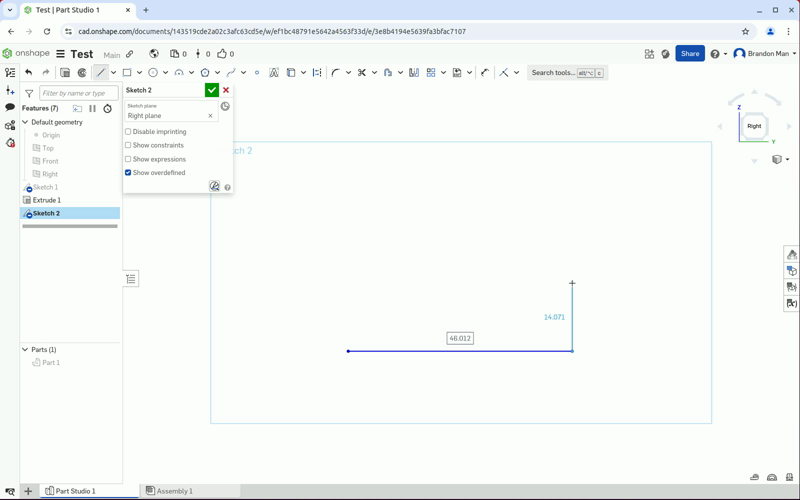
key_down(shift)
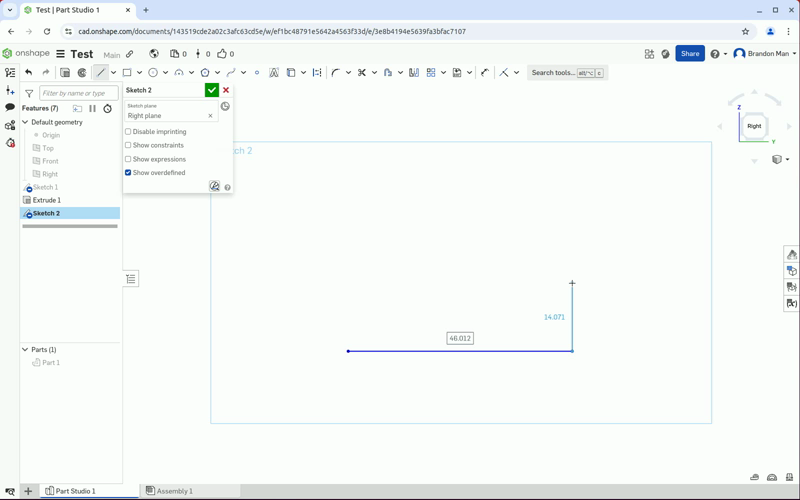
mouse_move(461, 282)
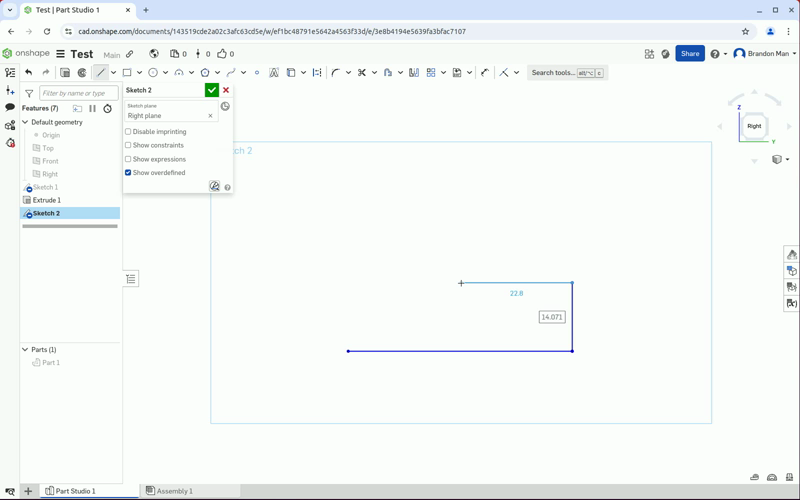
click(461, 282)
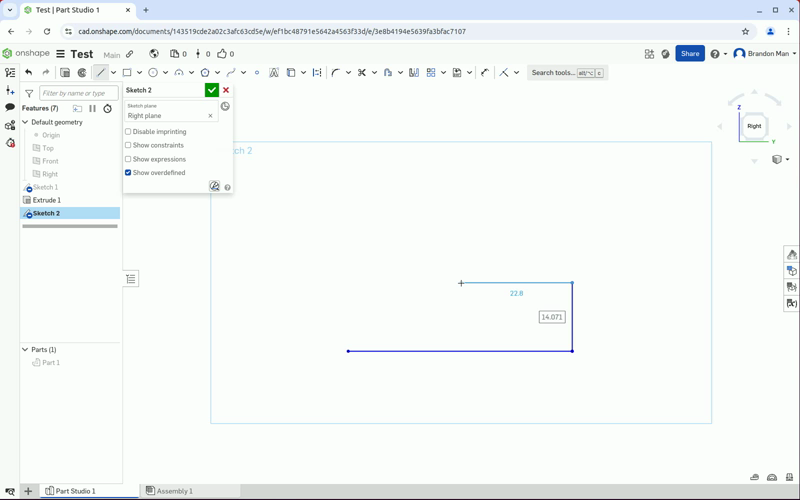
key_up(shift)
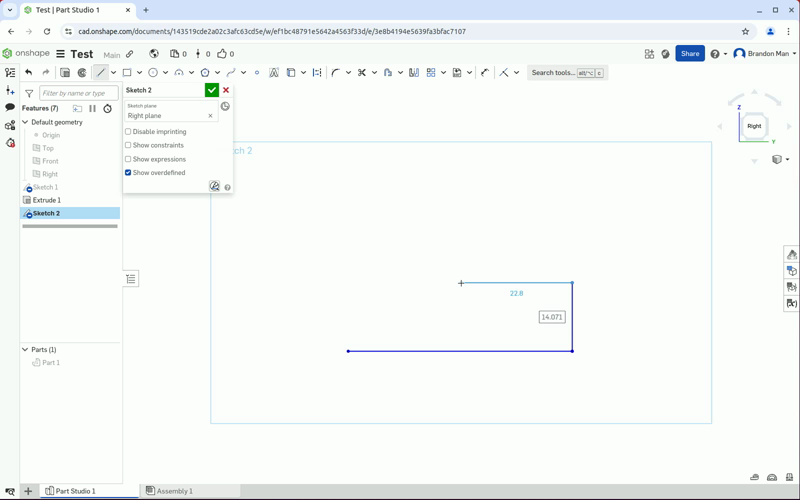
key_down(shift)
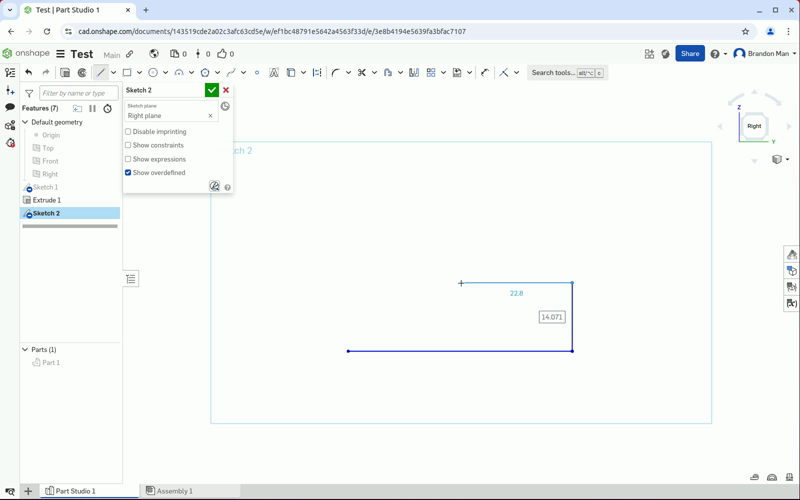
mouse_move(348, 282)
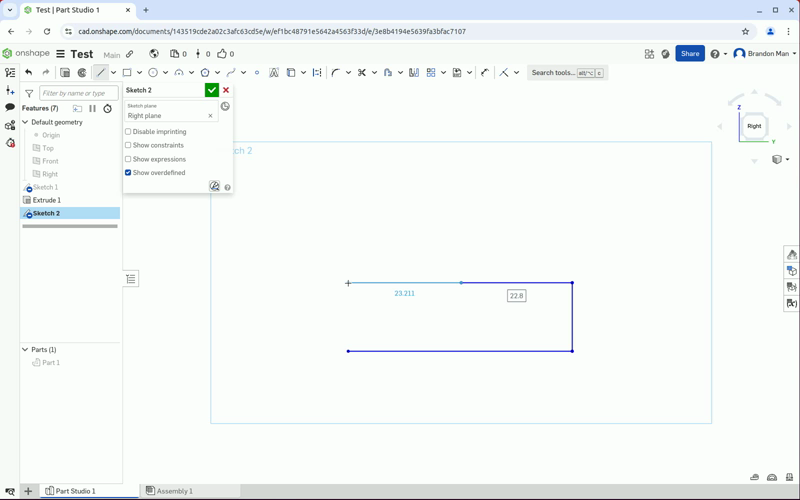
click(348, 282)
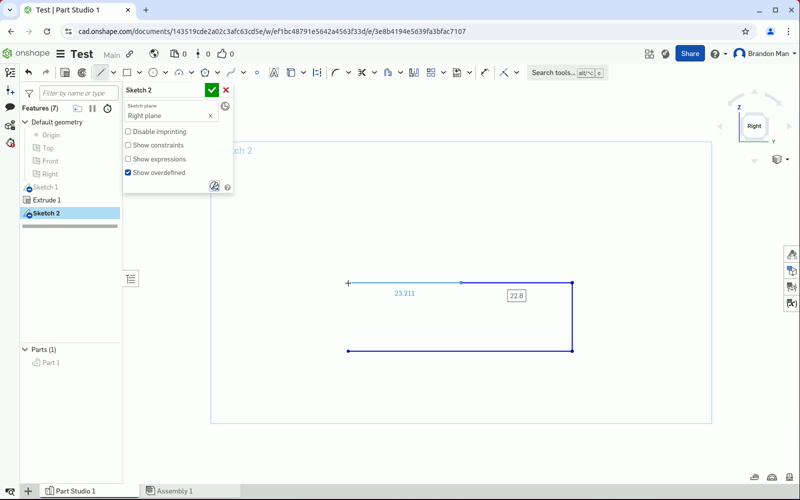
key_up(shift)
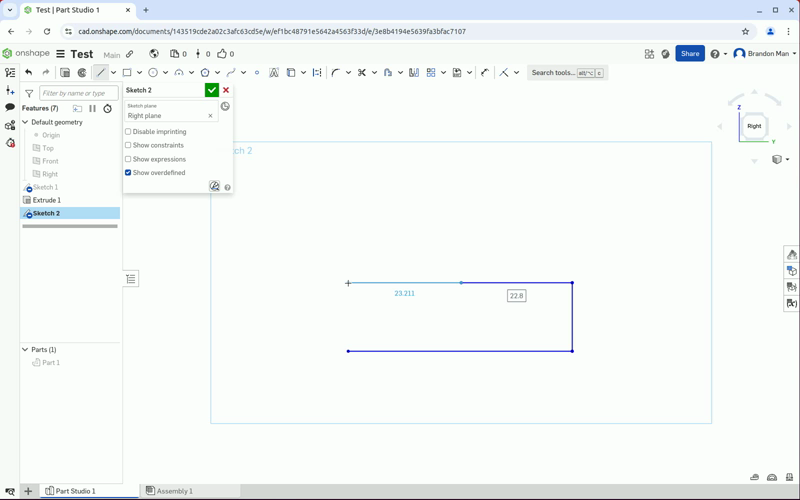
key_down(shift)
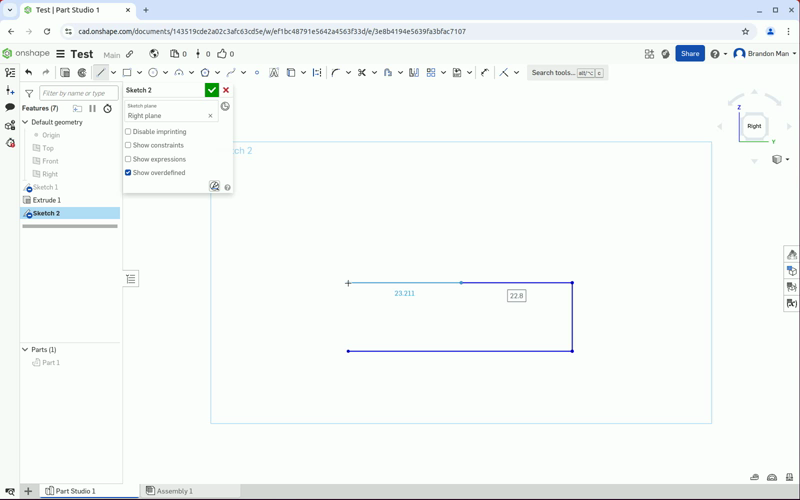
mouse_move(348, 351)
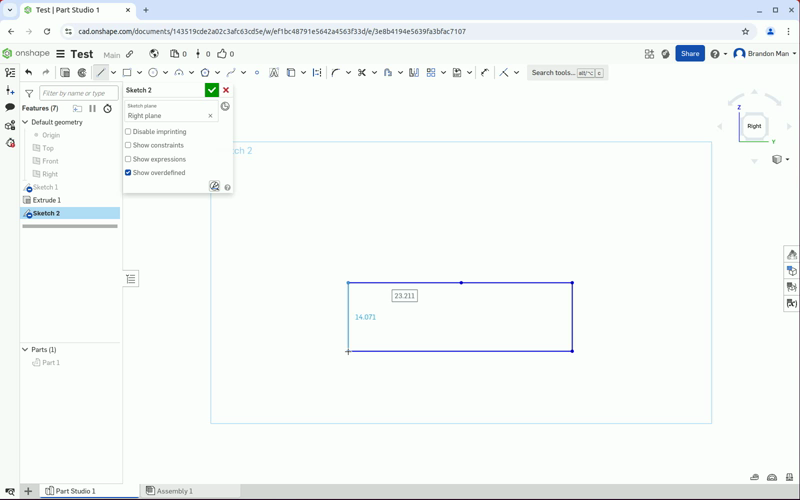
key_up(shift)
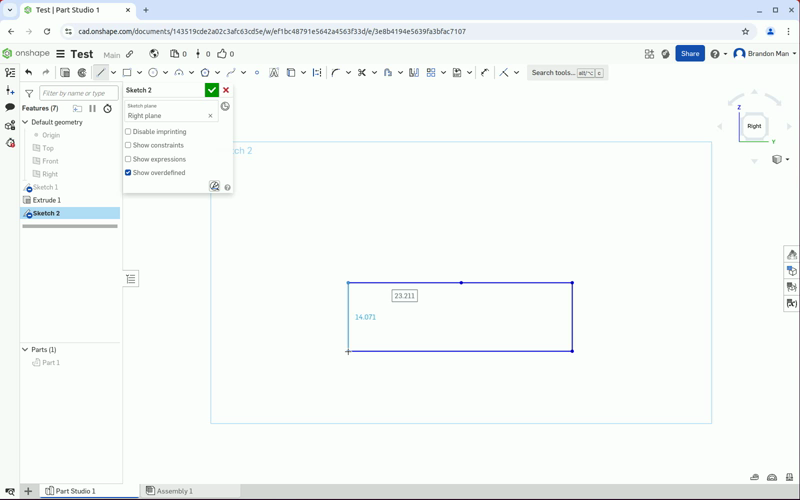
click(348, 351)
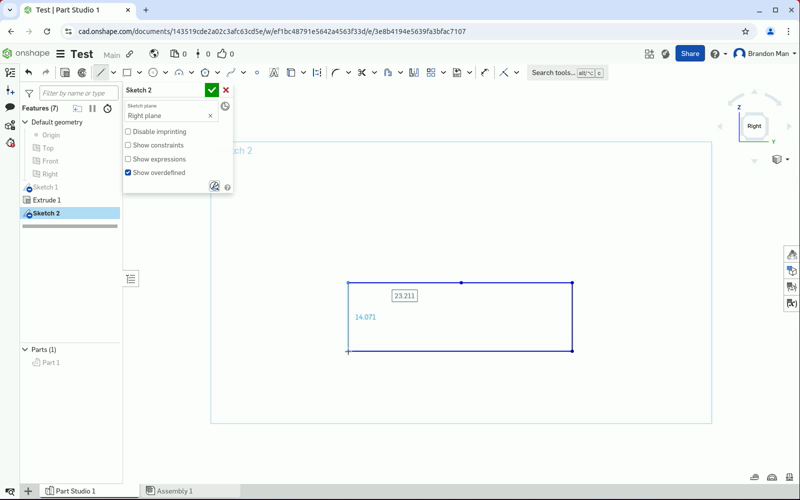
key(esc)
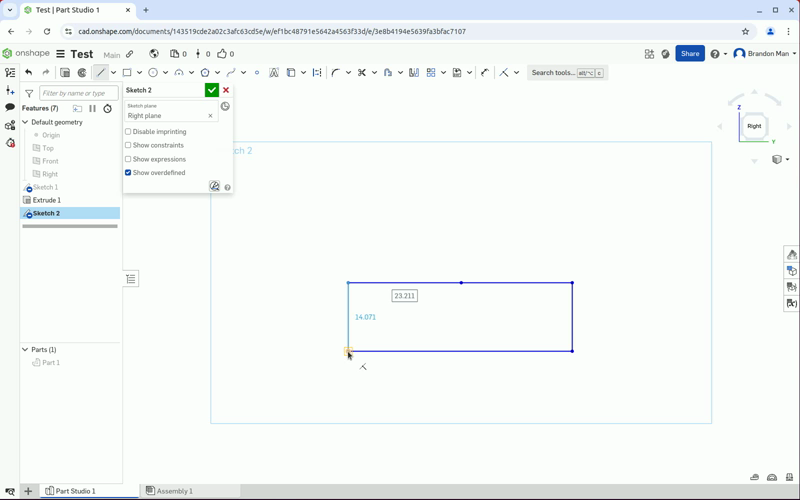
mouse_move(550, 314)
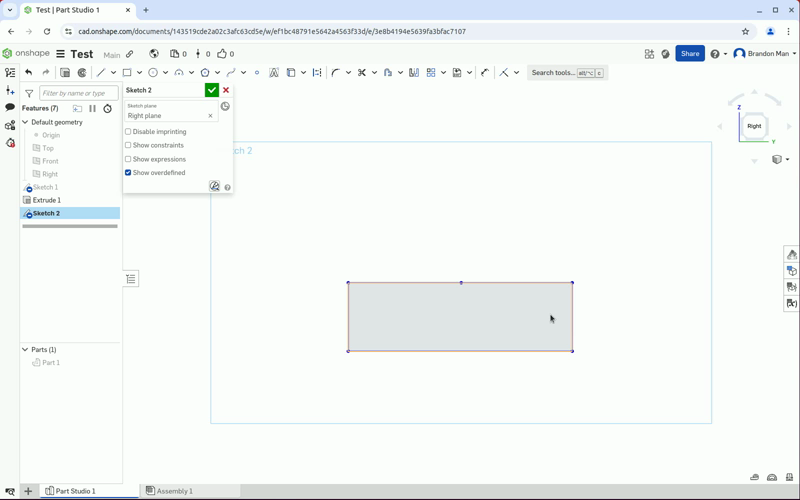
click(550, 314)
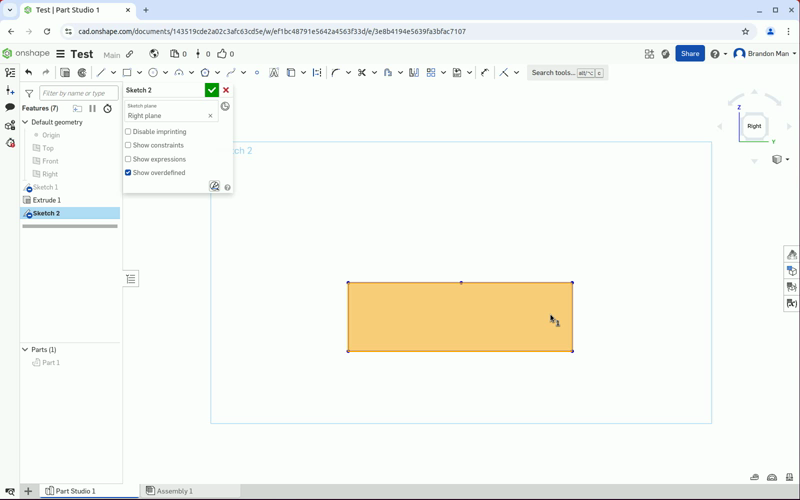
mouse_move(73, 352)
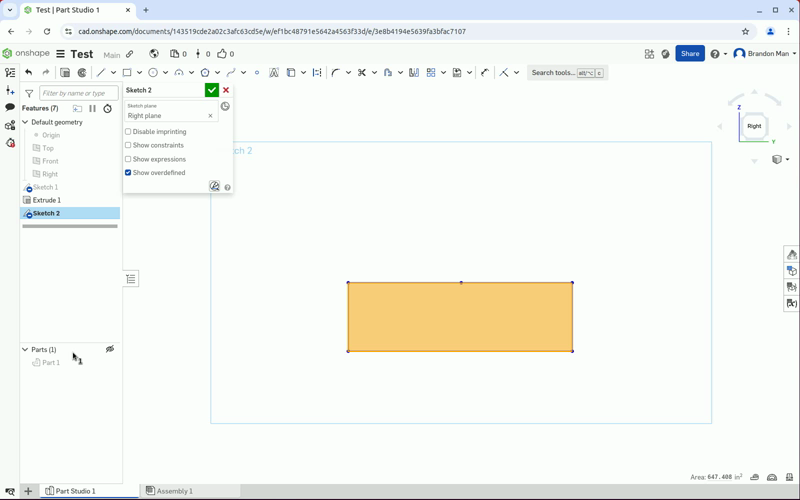
key(shift+y)
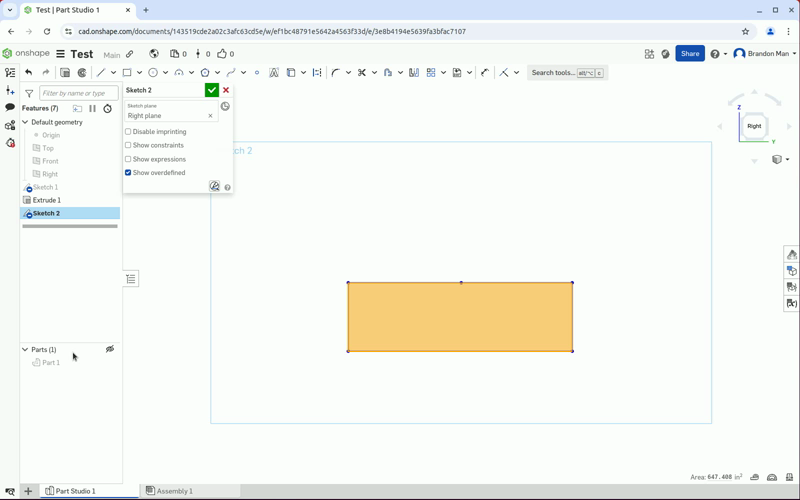
key(shift+e)
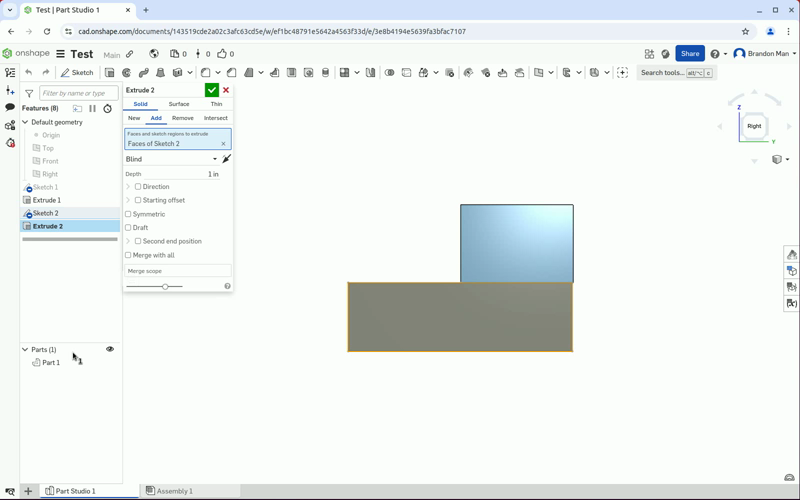
mouse_move(143, 106)
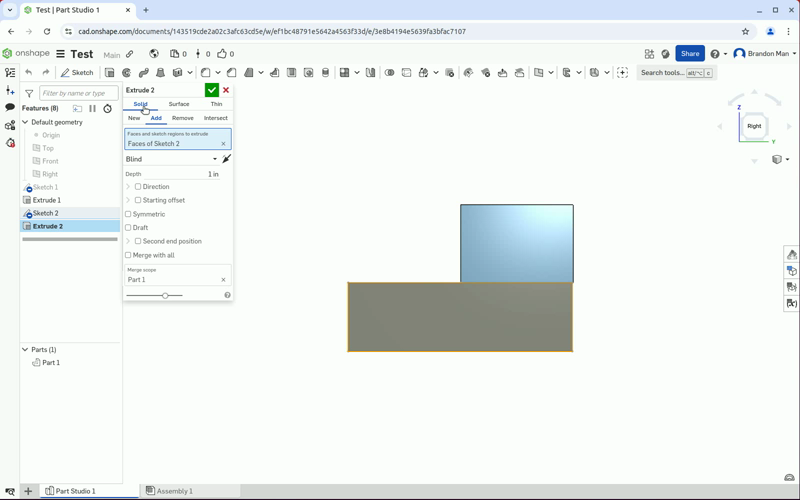
click(143, 106)
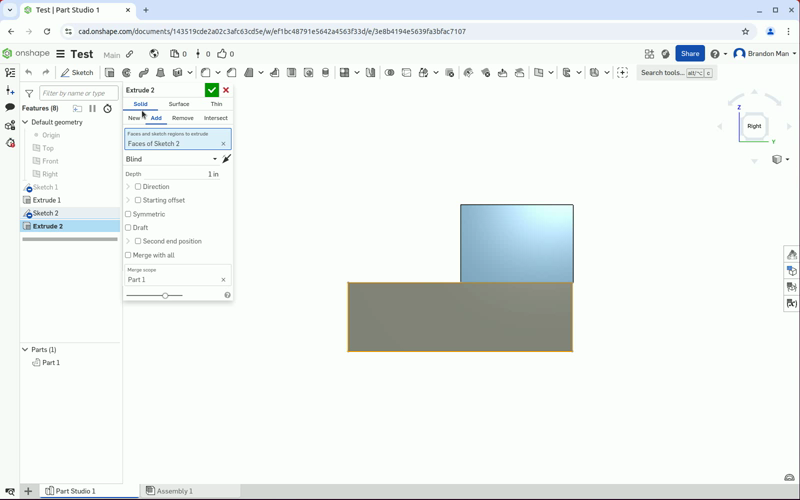
mouse_move(137, 120)
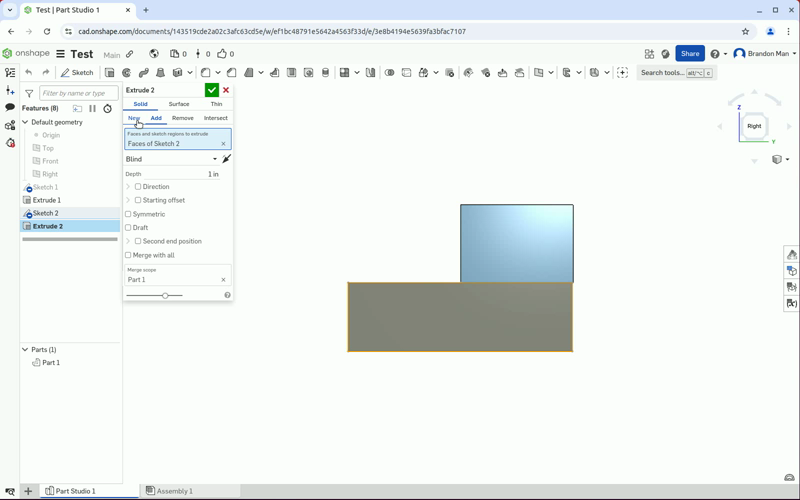
click(137, 120)
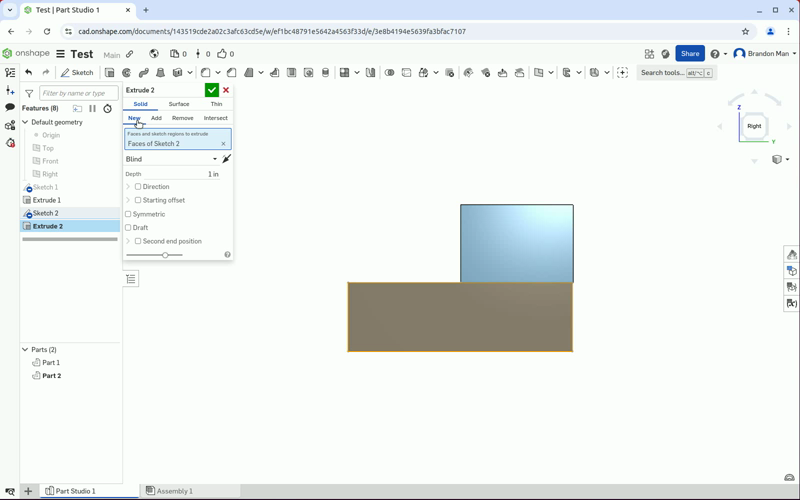
key(tab, 4)
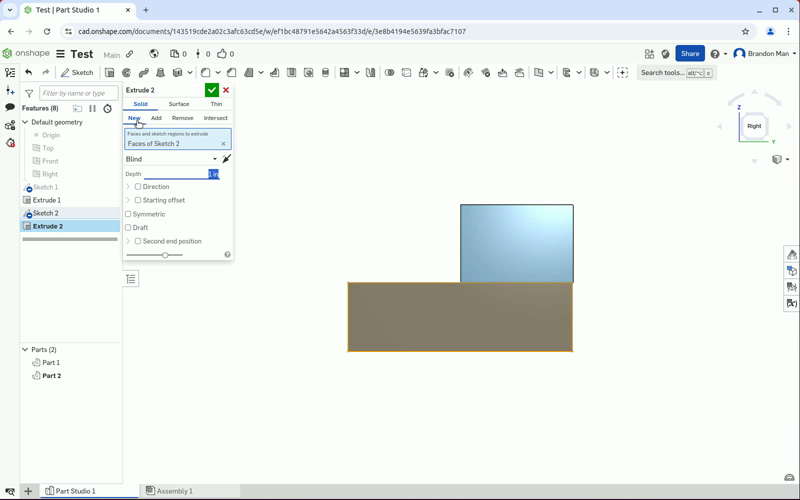
text(2.166)
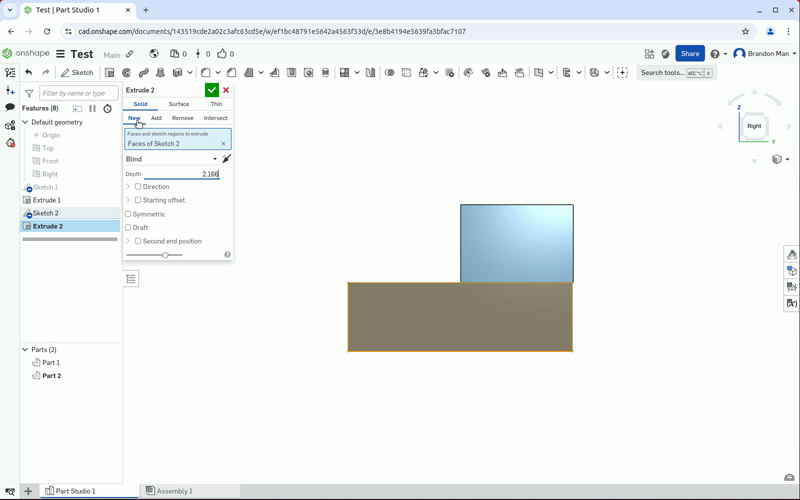
key(enter)
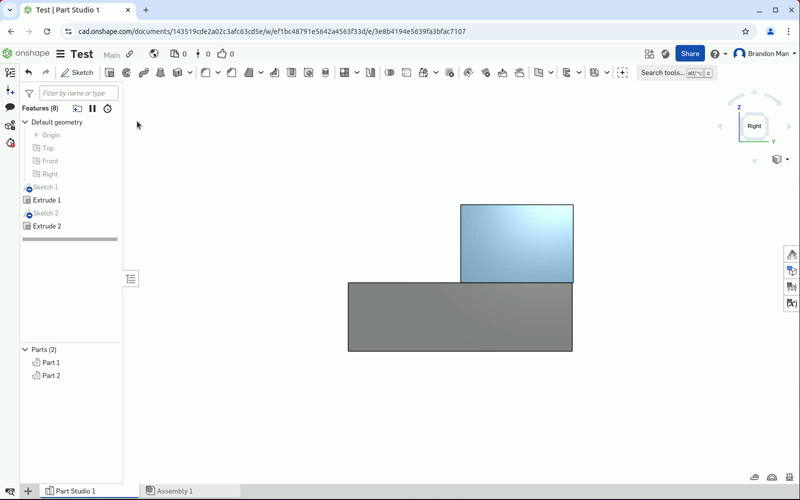
key(shift+h)
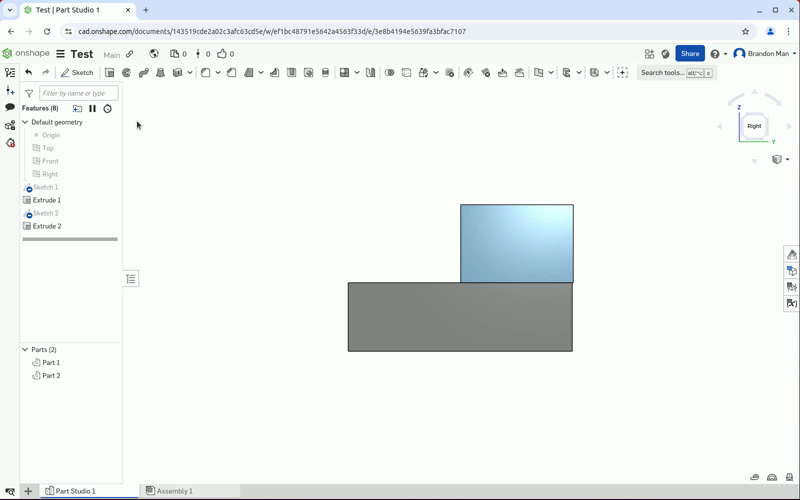
key(shift+h)
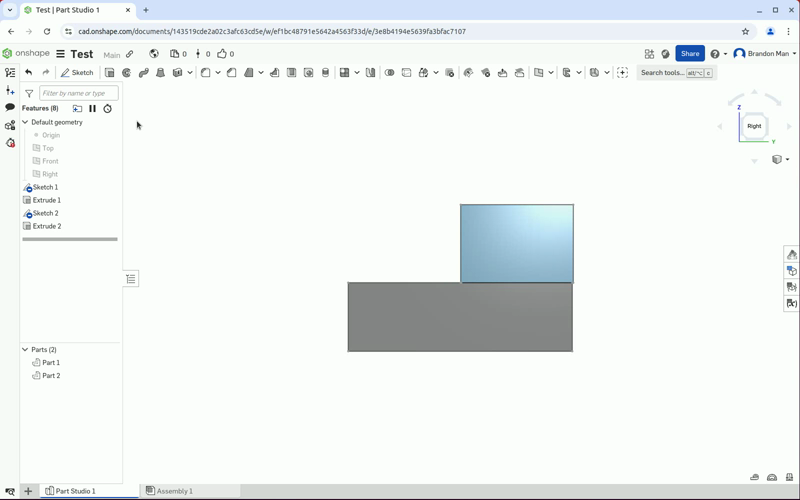
key(shift+7)
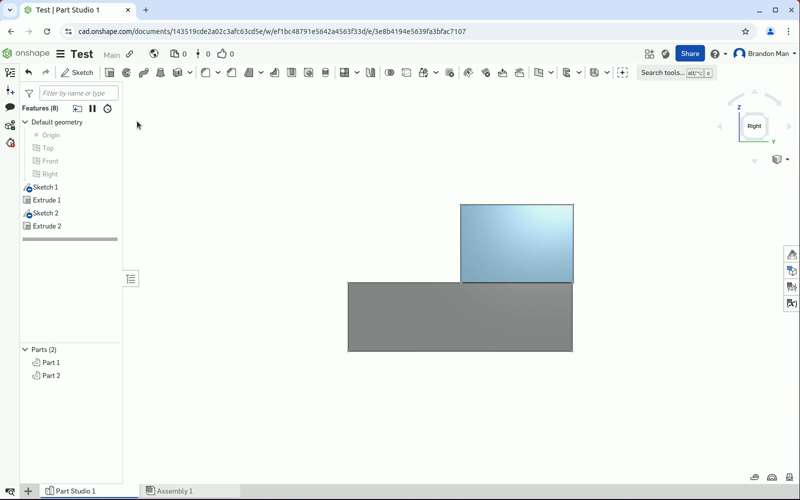
key(right, 2)
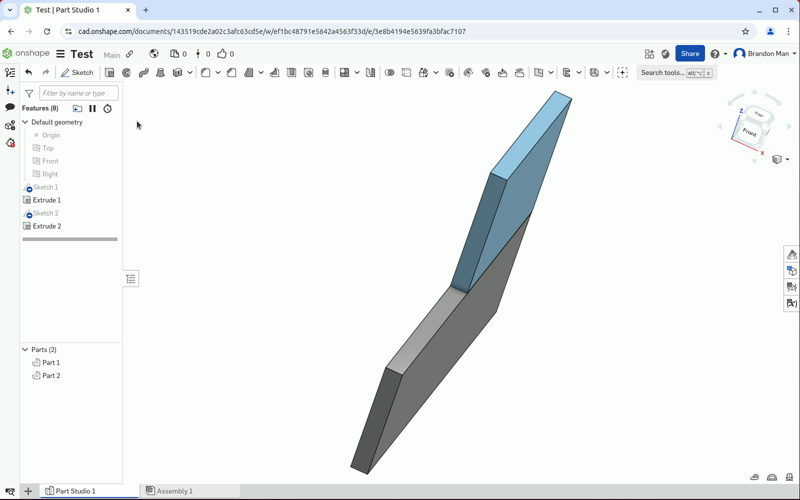
key(down, 2)
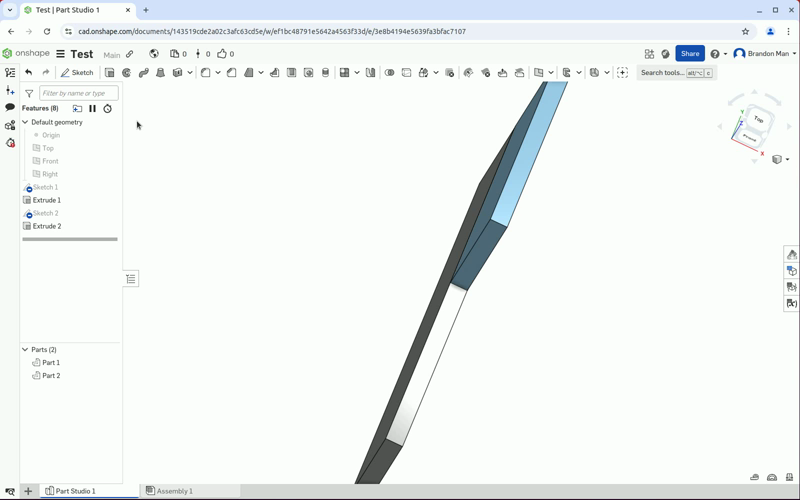
key(up, 2)
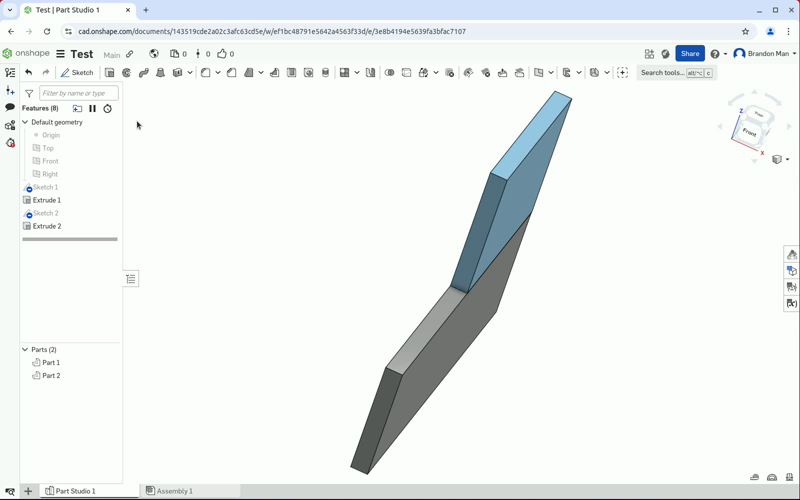
key(left, 2)
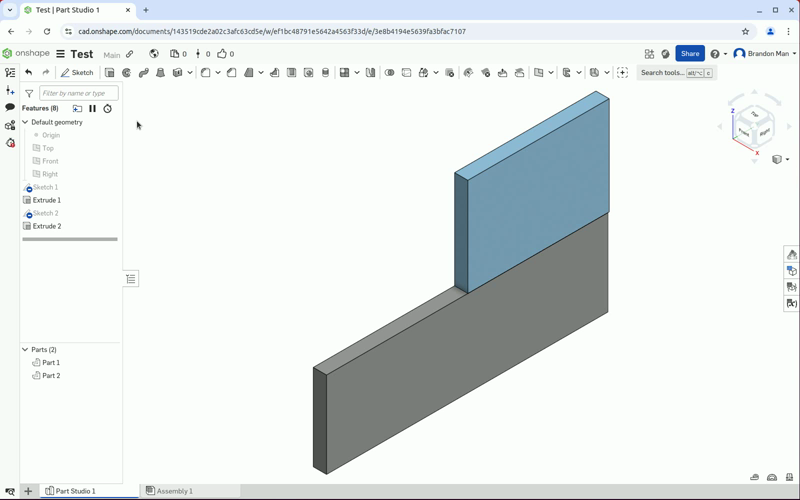
mouse_move(73, 189)
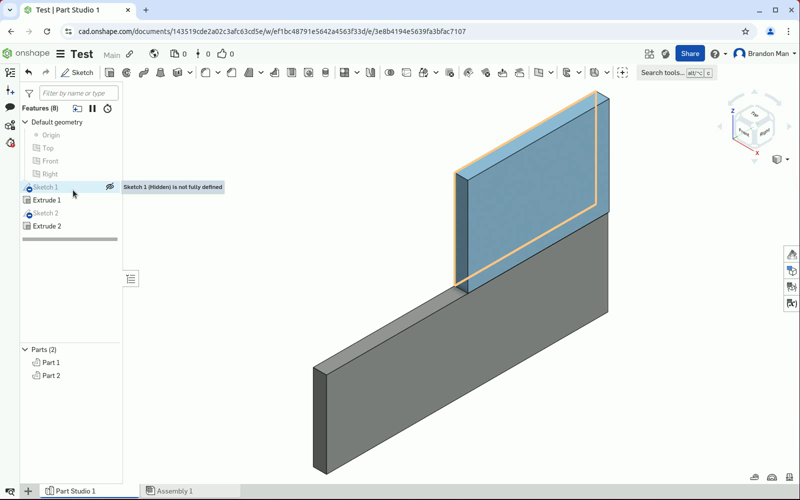
click(73, 189)